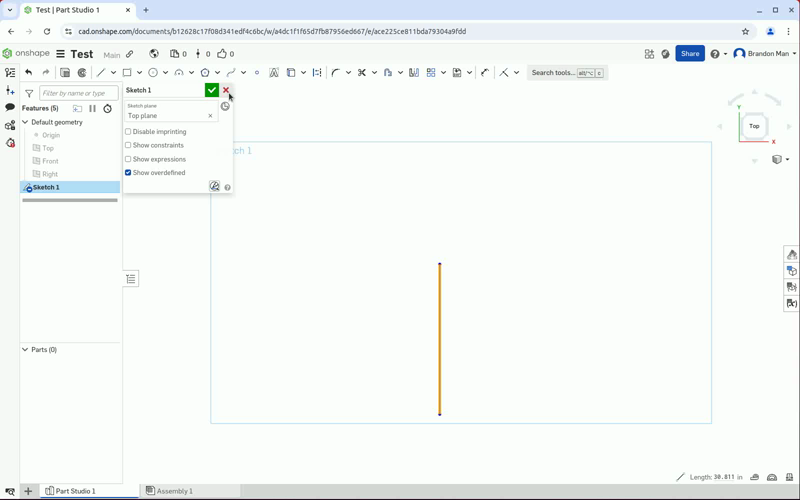
key(shift+h)
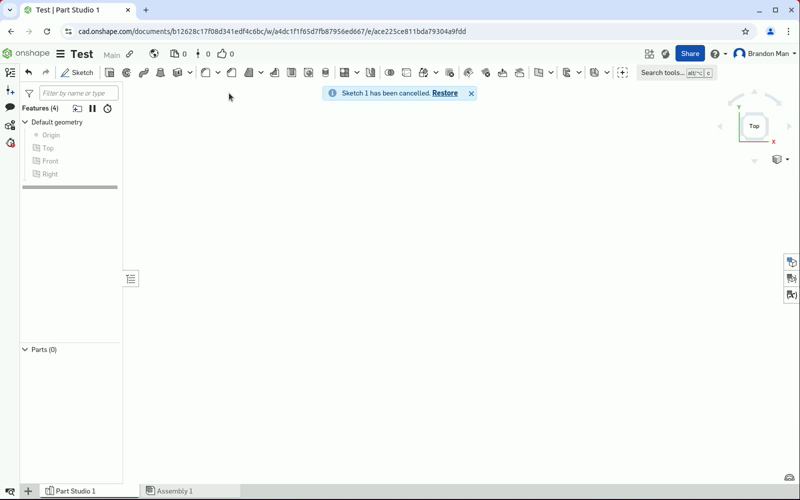
mouse_move(73, 352)
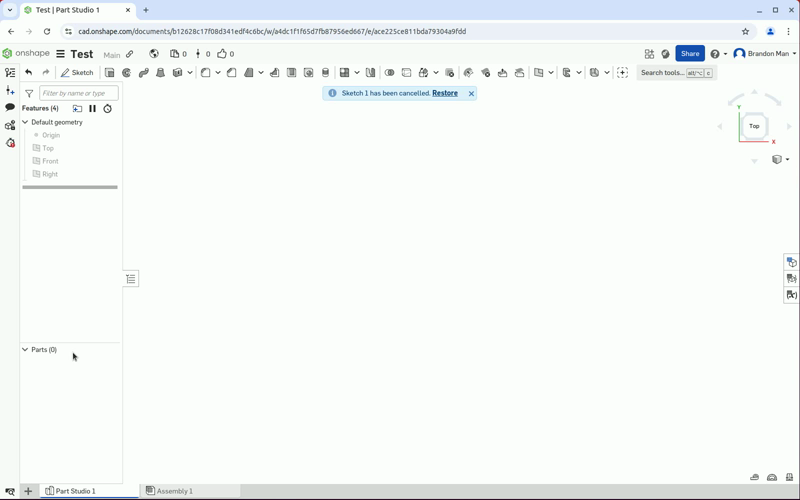
key(y)
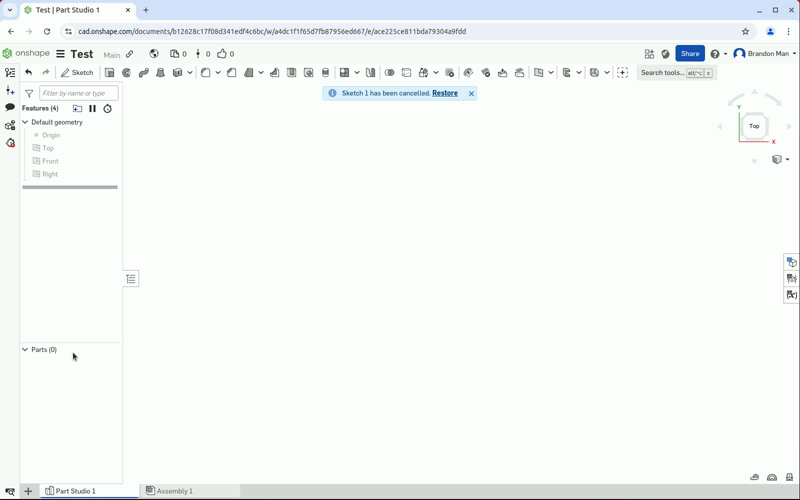
key(shift+p)
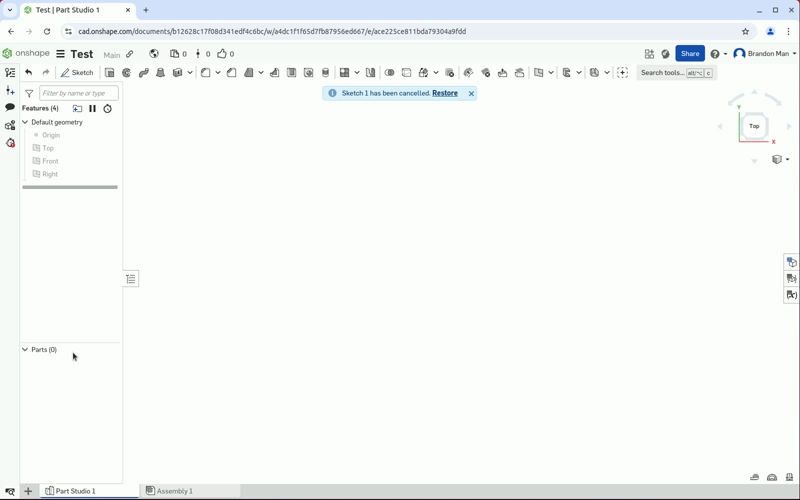
key(space)
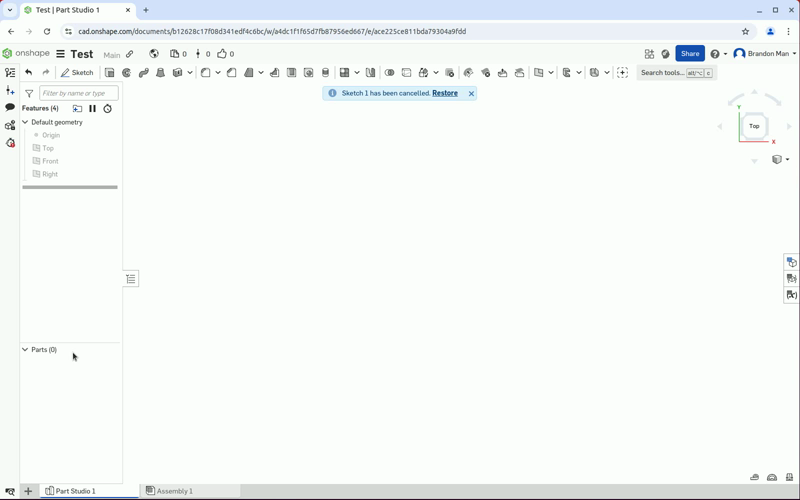
key_down(shift)
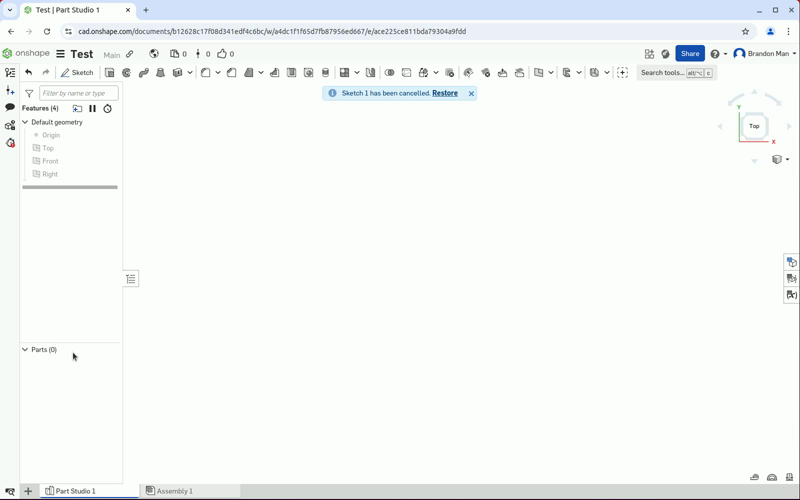
key(up)
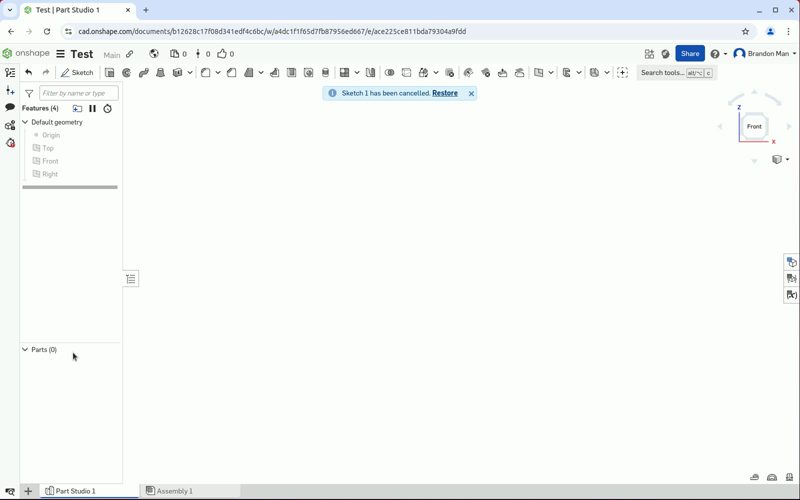
key_up(shift)
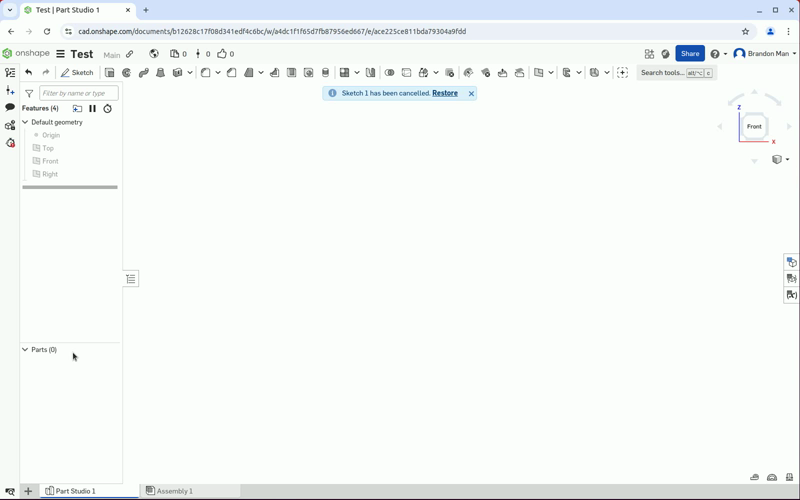
mouse_move(73, 352)
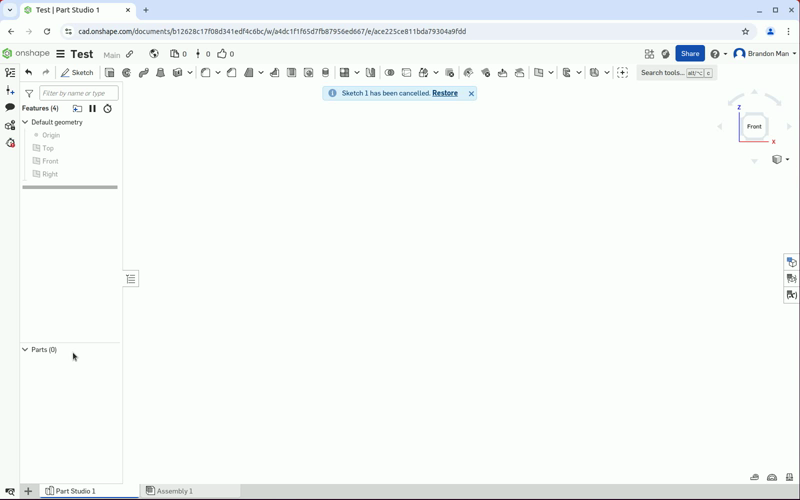
key(shift+y)
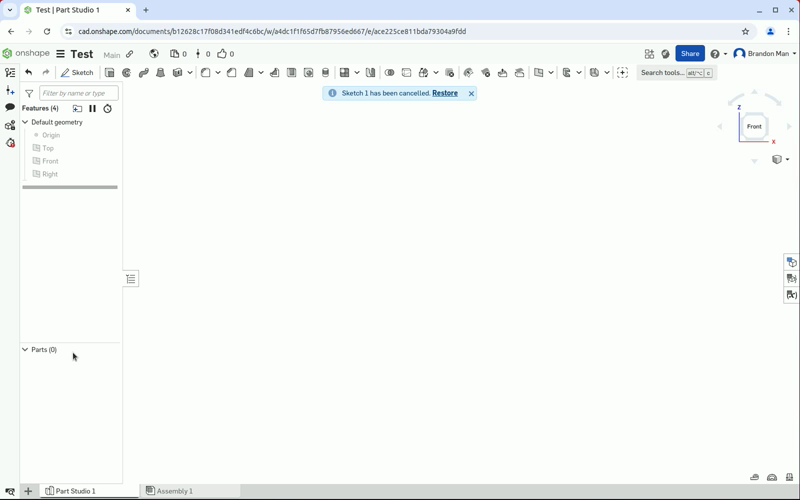
key(shift+s)
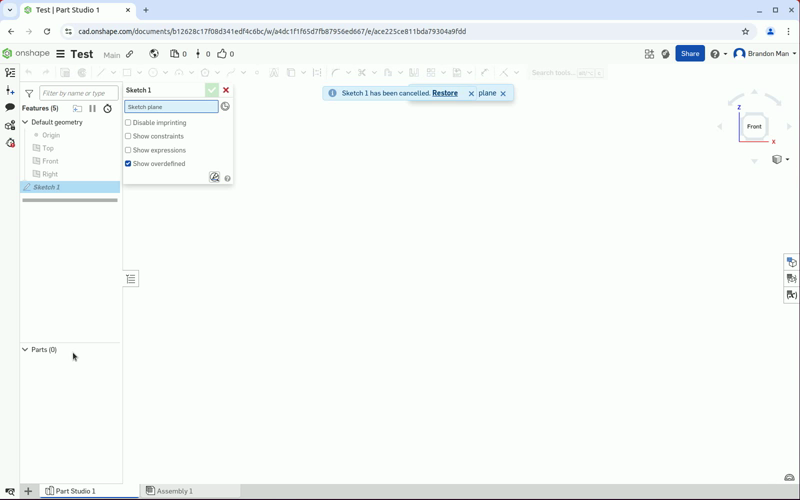
mouse_move(73, 163)
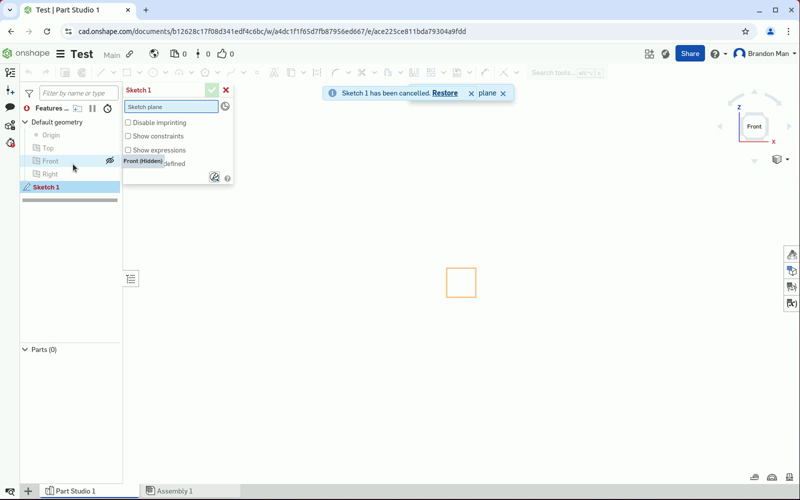
click(73, 163)
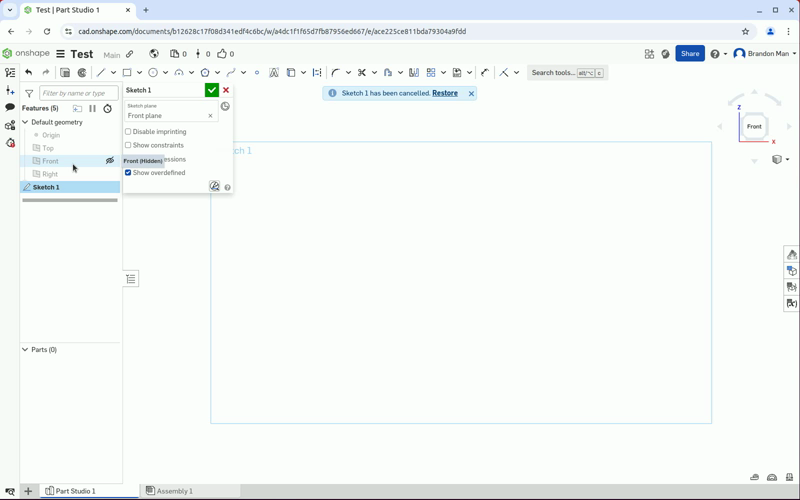
mouse_move(73, 352)
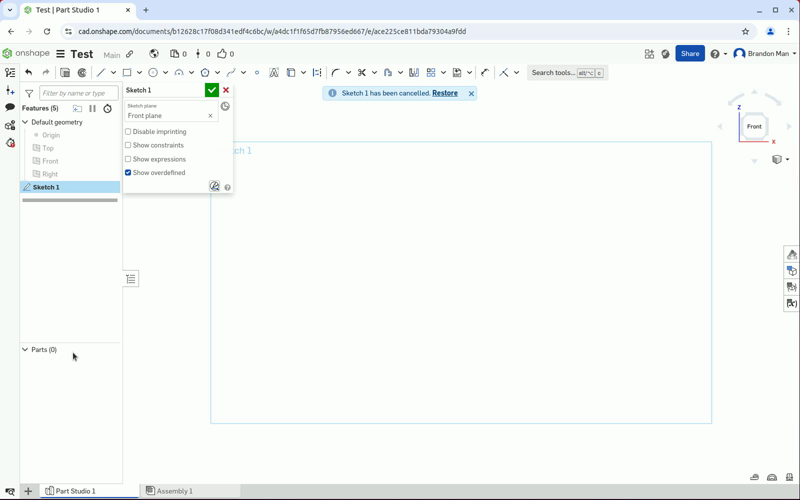
key(y)
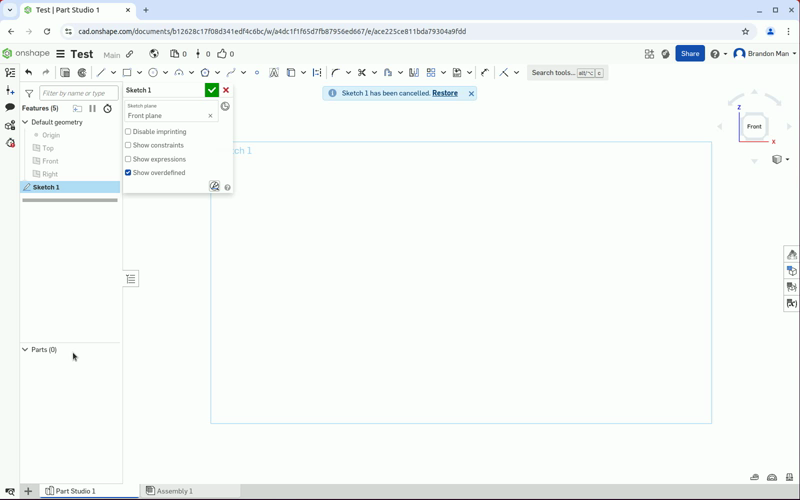
key(l)
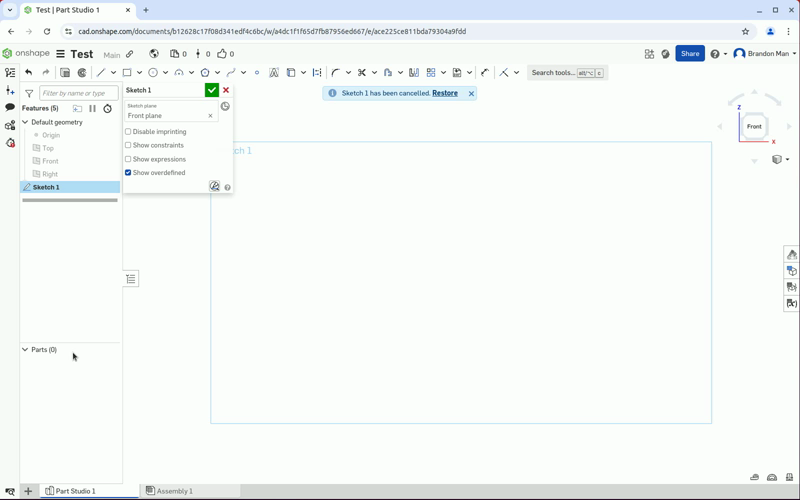
key_down(shift)
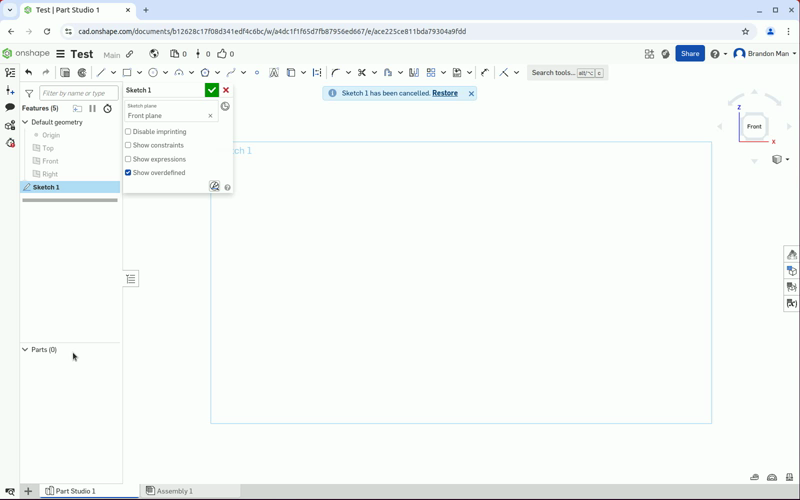
mouse_move(348, 347)
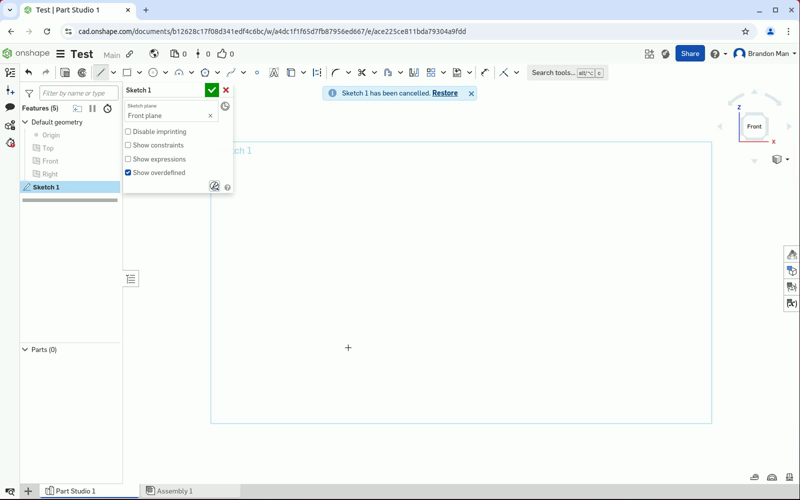
click(348, 347)
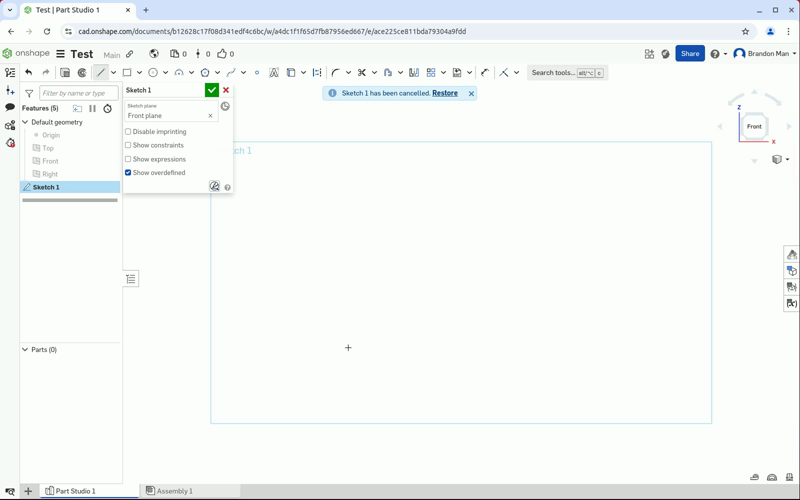
key_up(shift)
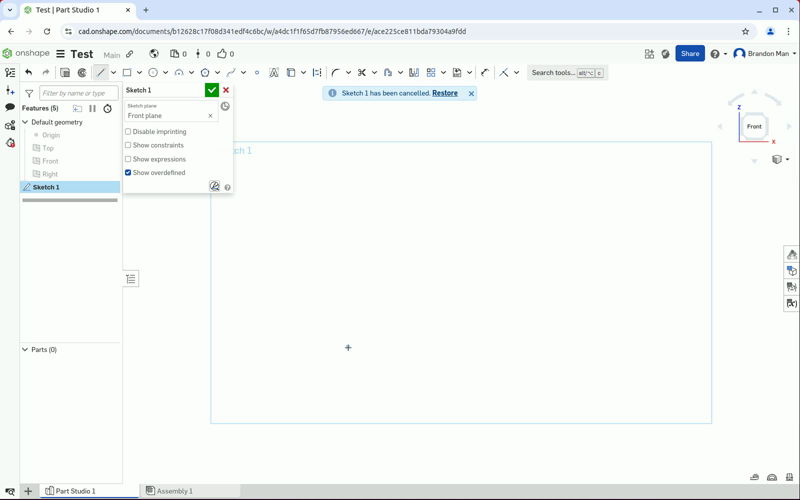
key_down(shift)
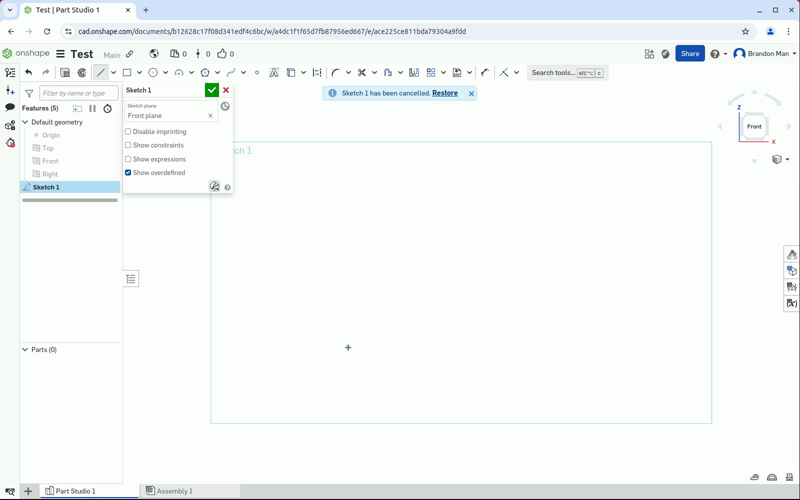
mouse_move(378, 347)
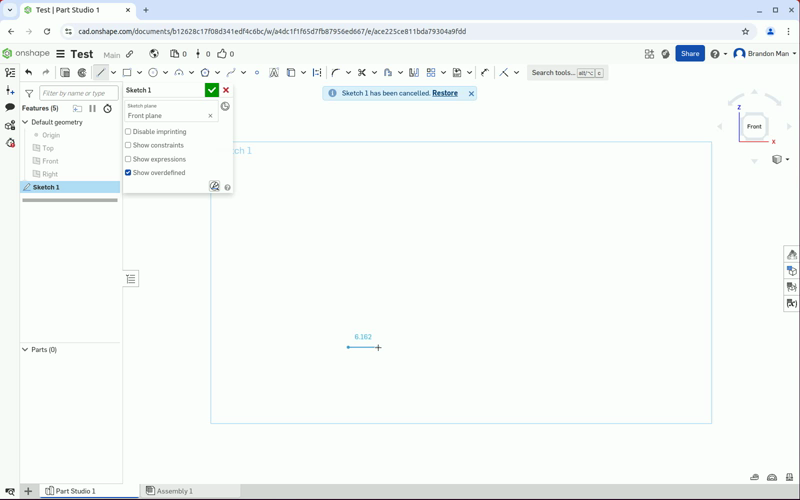
mouse_move(395, 347)
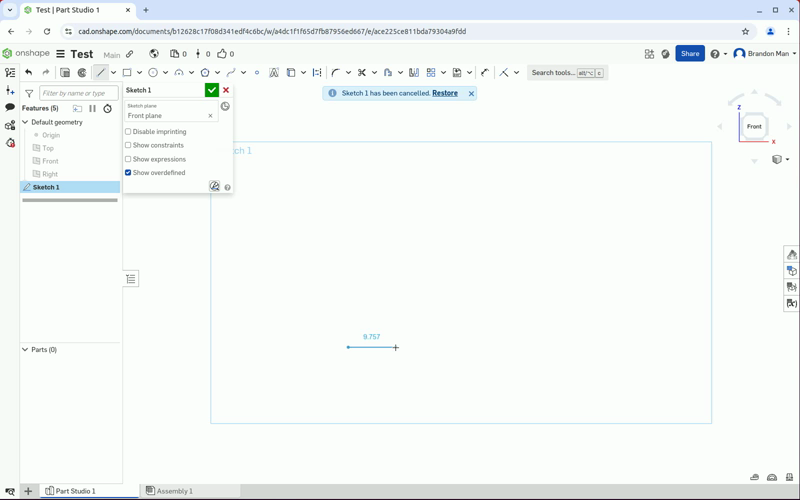
click(395, 347)
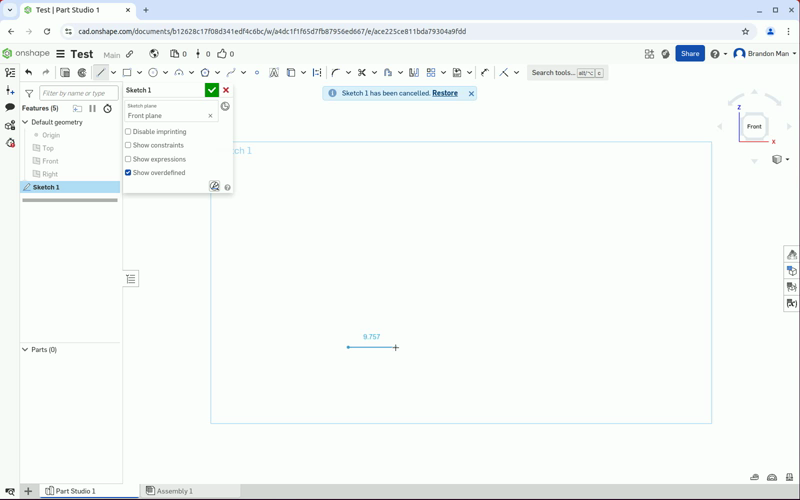
key_up(shift)
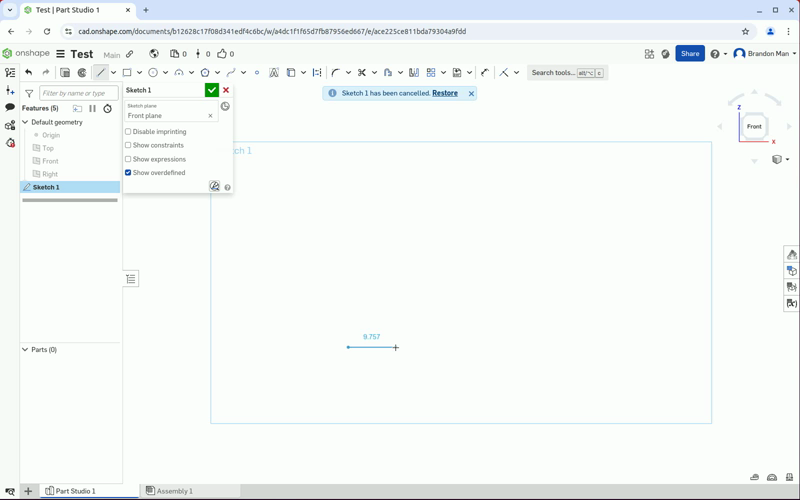
key_down(shift)
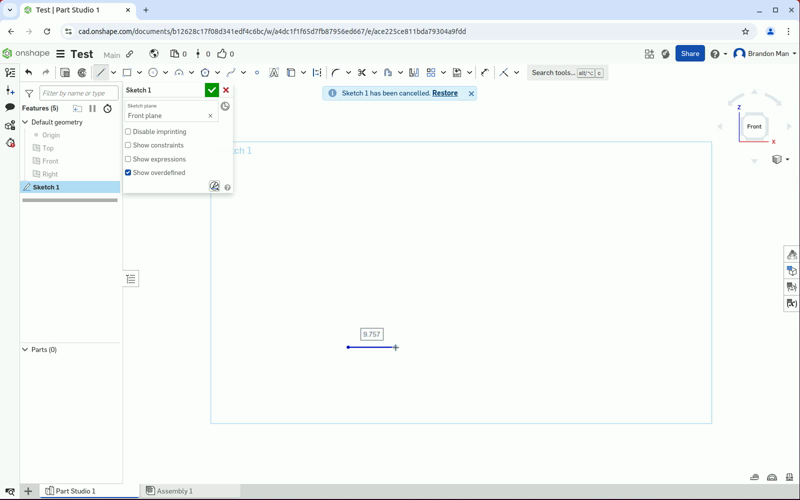
mouse_move(425, 347)
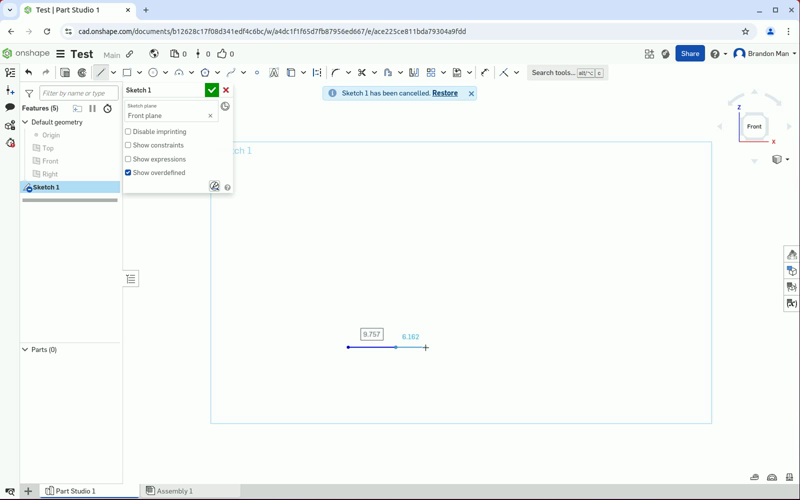
mouse_move(395, 300)
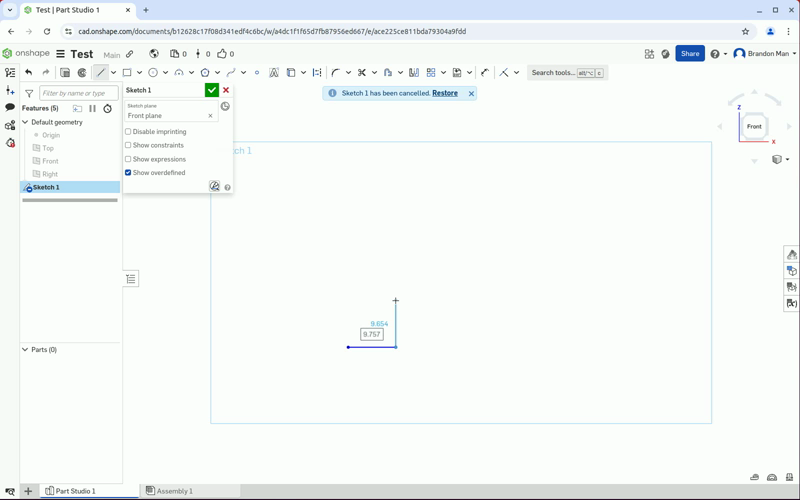
click(395, 300)
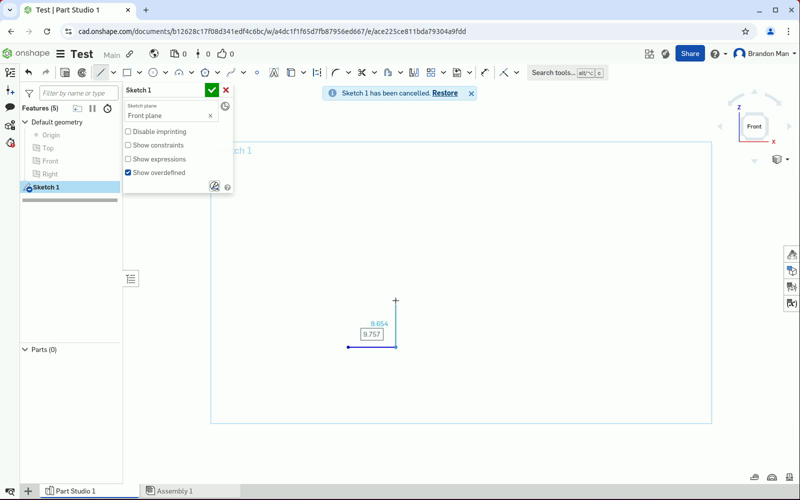
key_up(shift)
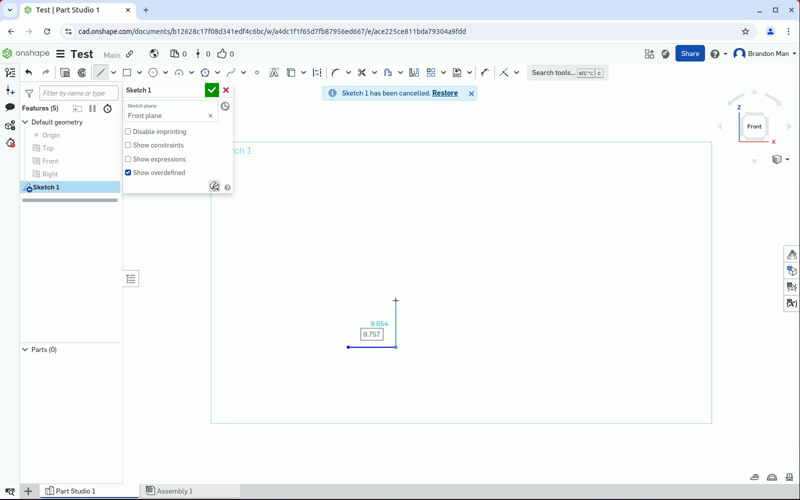
key_down(shift)
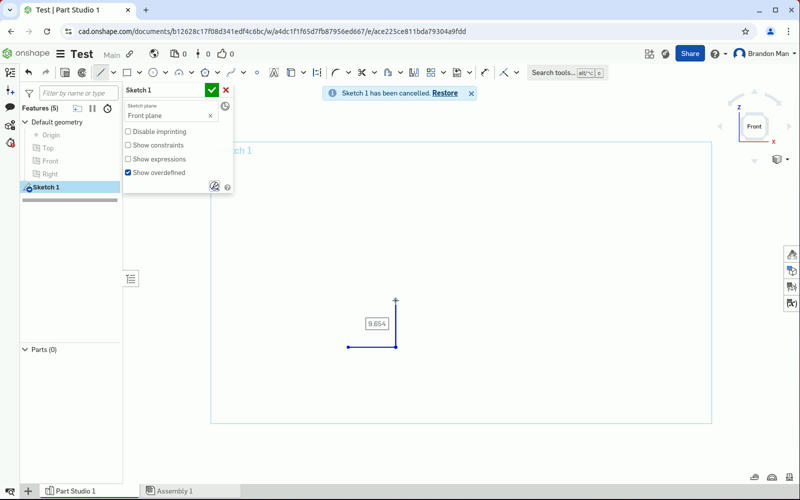
mouse_move(425, 300)
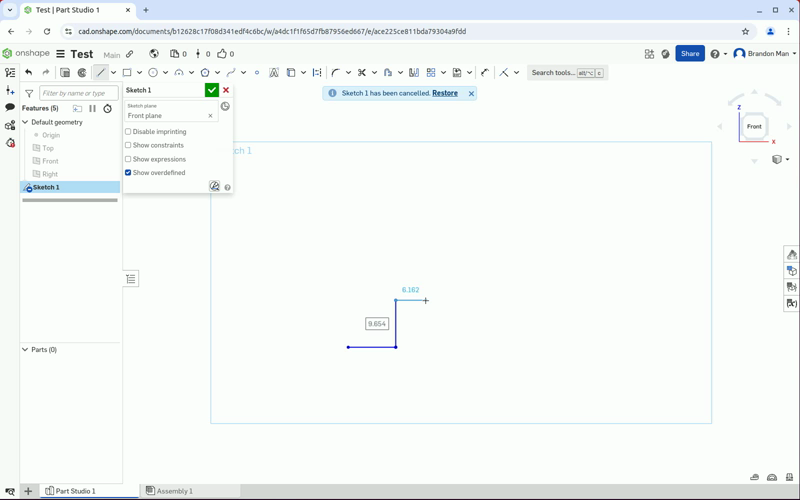
mouse_move(395, 253)
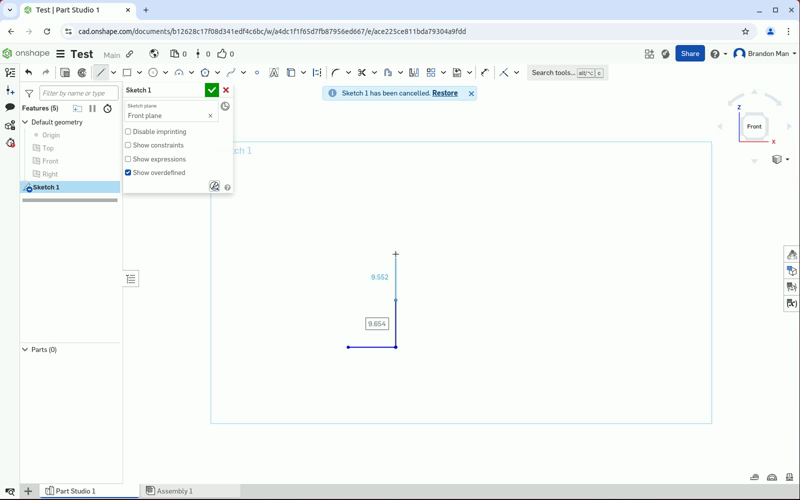
click(395, 253)
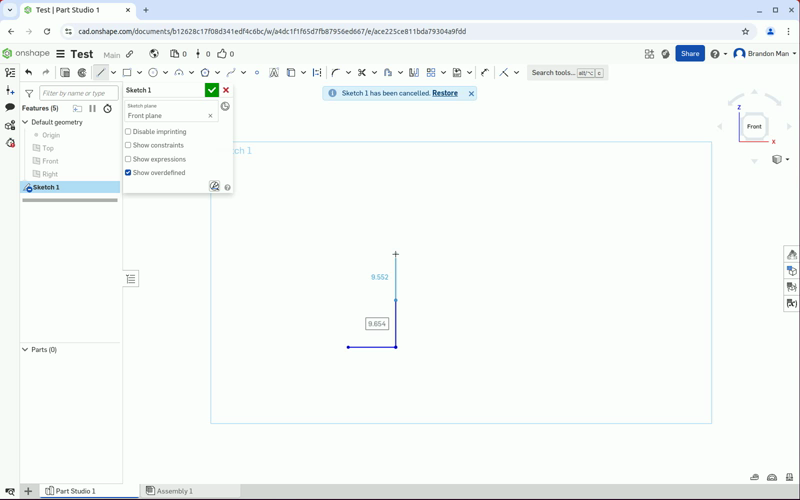
key_up(shift)
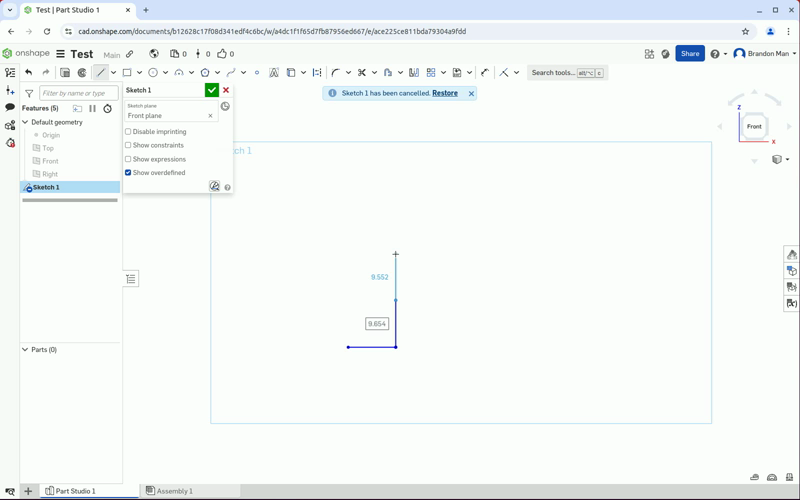
key_down(shift)
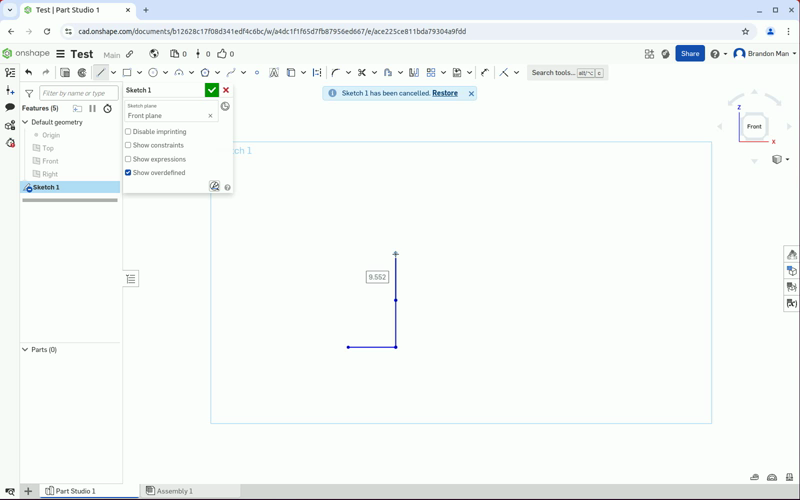
mouse_move(425, 253)
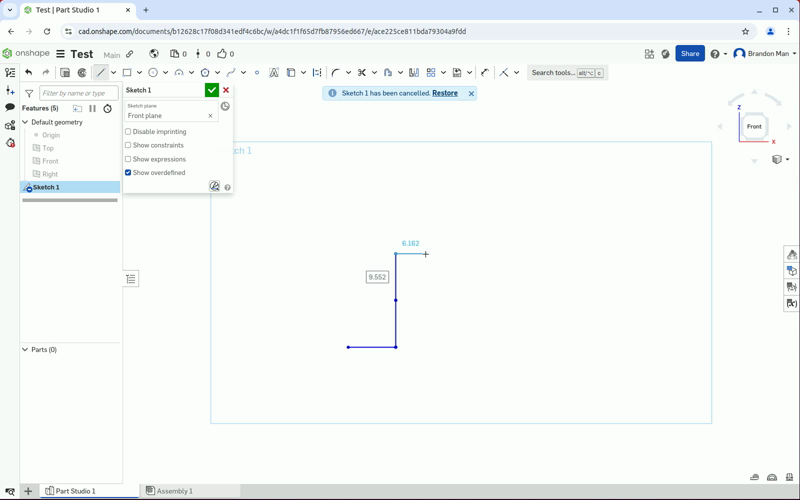
mouse_move(348, 253)
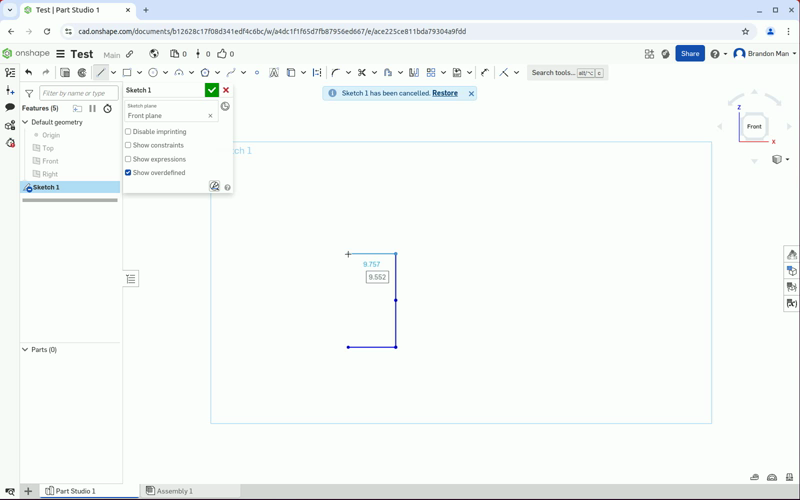
click(348, 253)
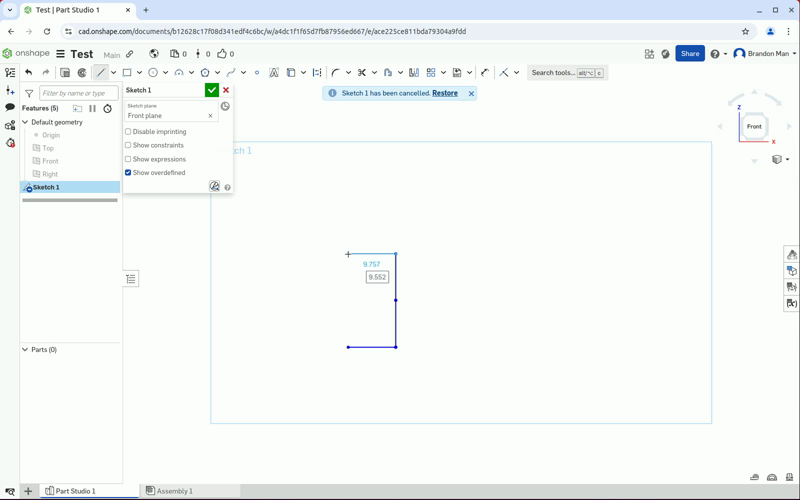
key_up(shift)
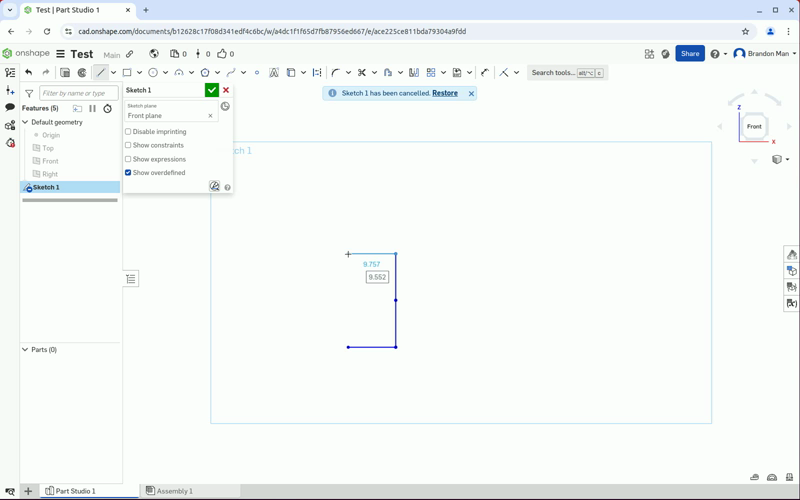
key_down(shift)
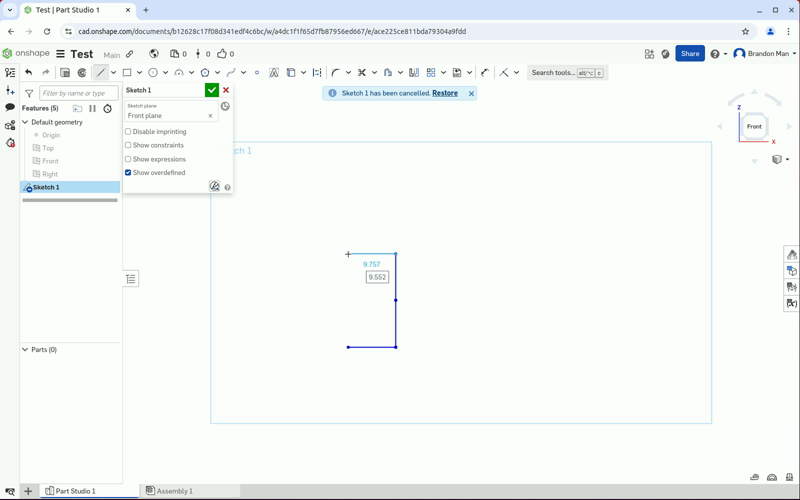
mouse_move(348, 347)
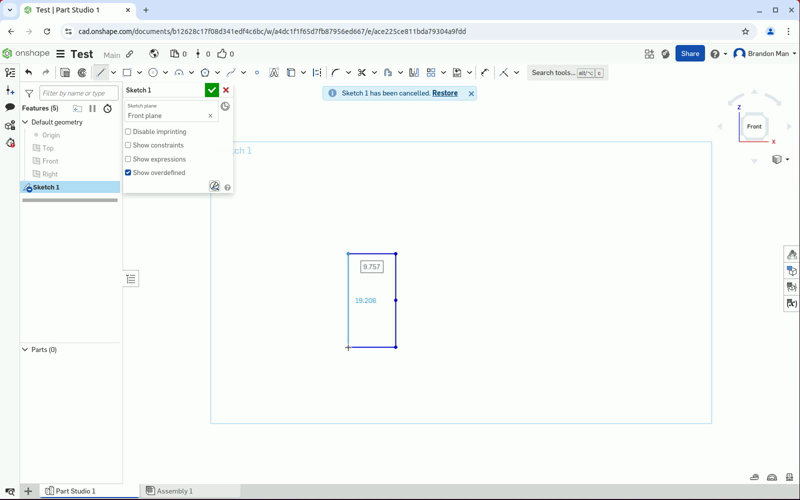
key_up(shift)
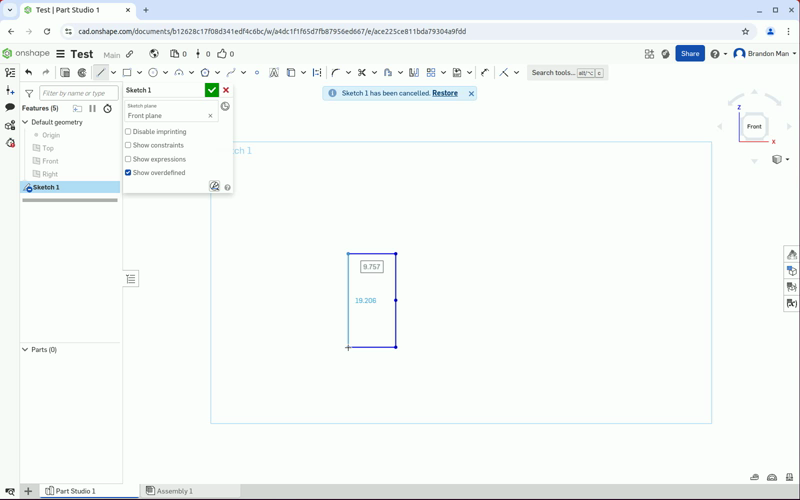
click(348, 347)
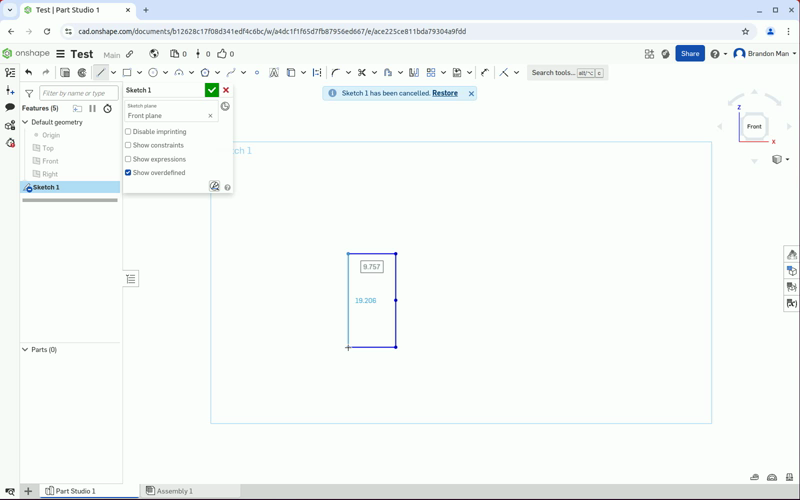
key(esc)
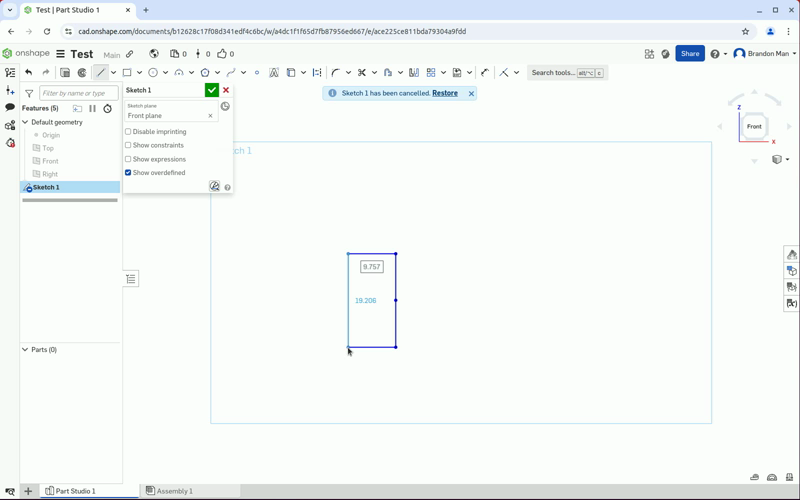
mouse_move(381, 339)
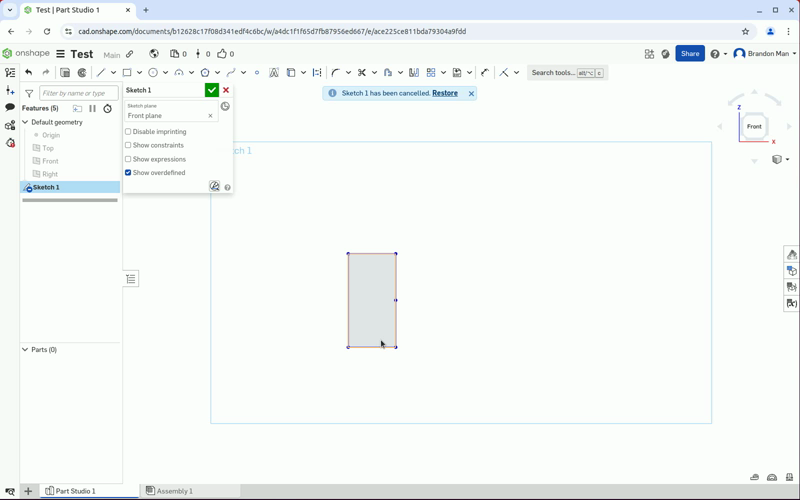
click(381, 339)
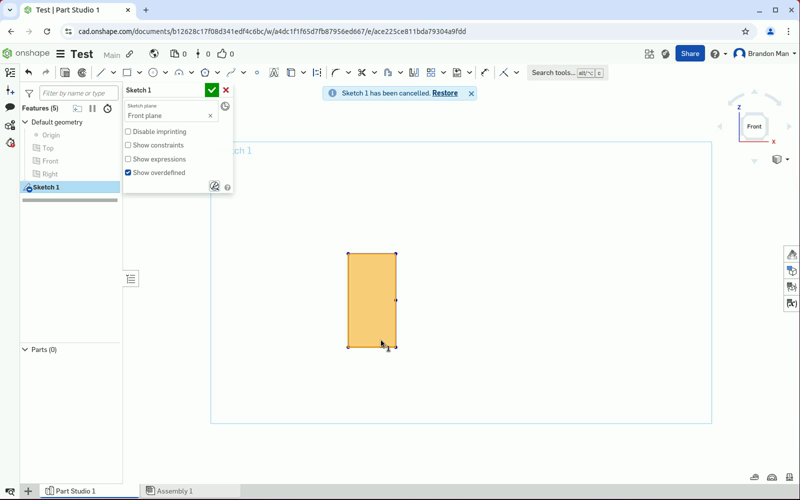
mouse_move(73, 352)
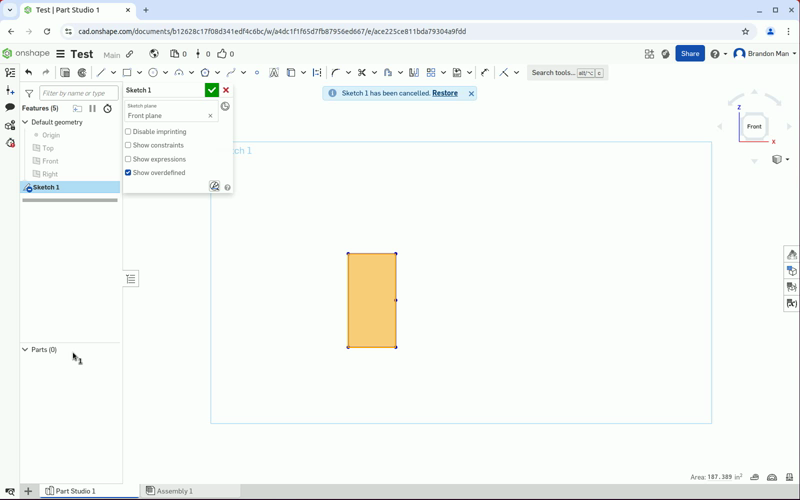
key(shift+y)
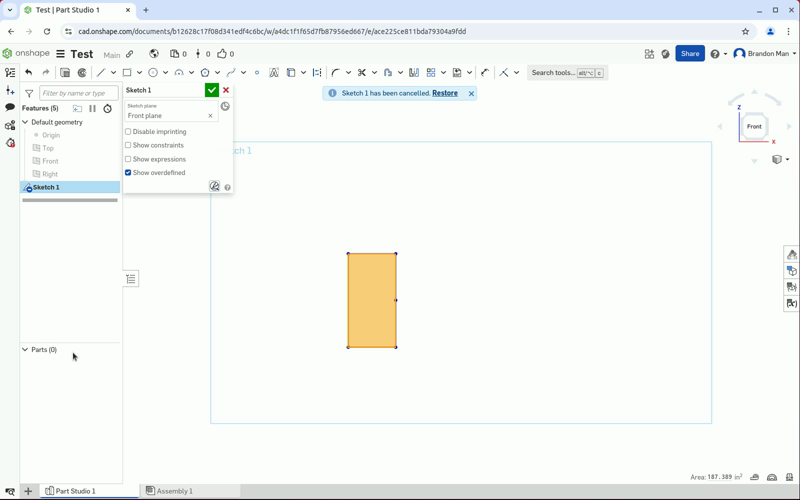
key(shift+e)
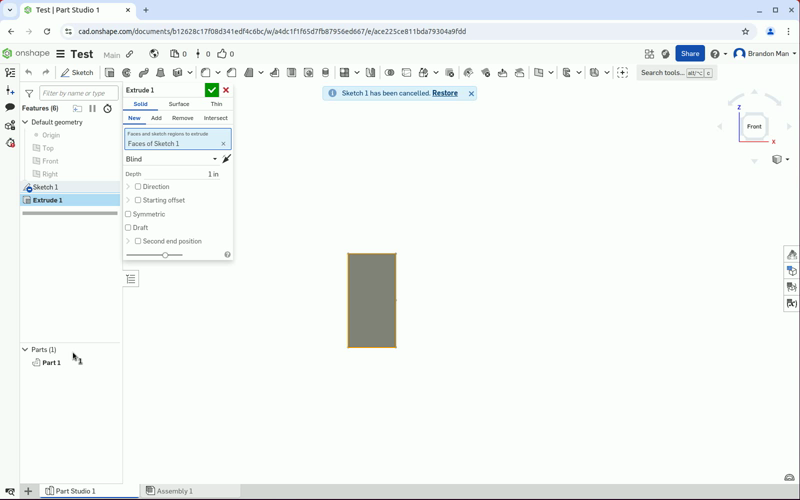
mouse_move(143, 106)
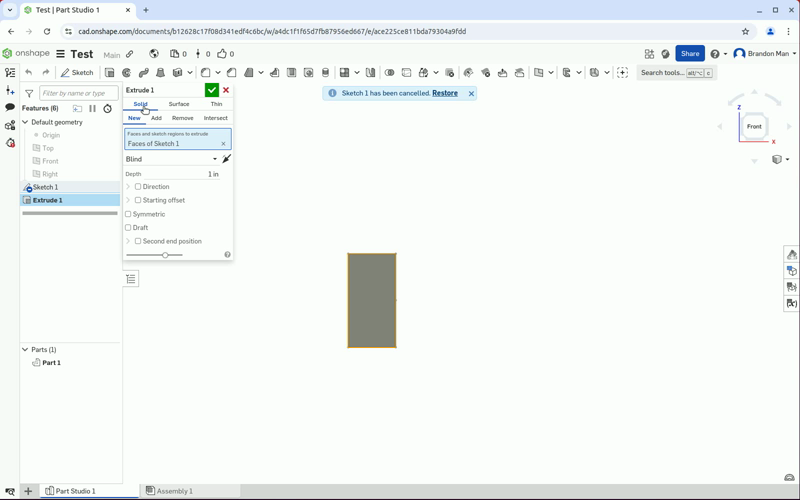
click(143, 106)
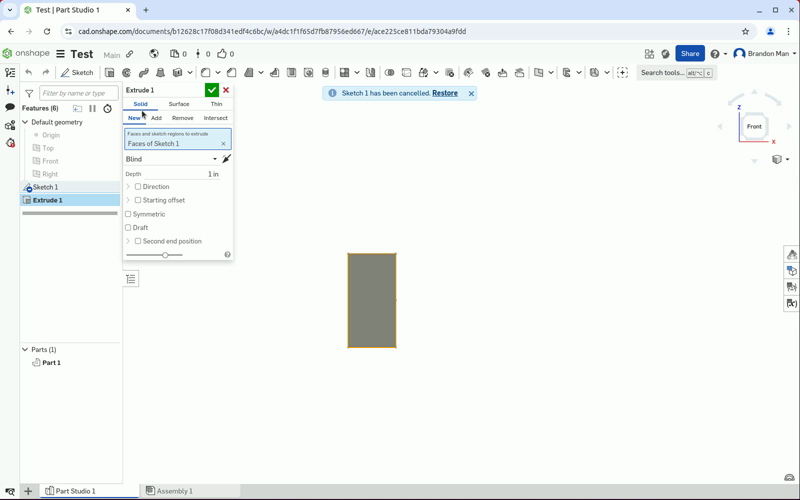
mouse_move(137, 120)
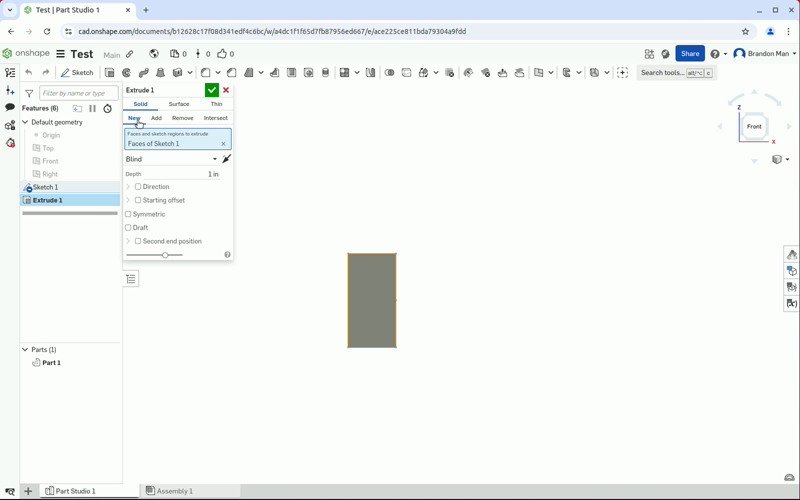
click(137, 120)
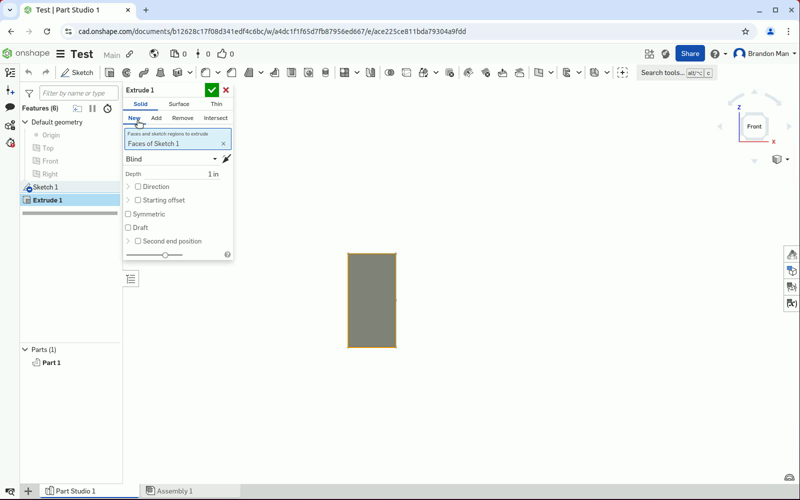
key(tab, 4)
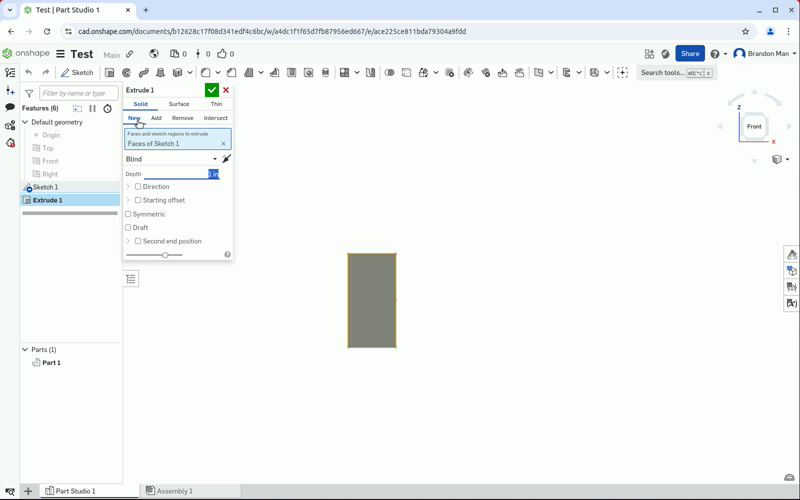
text(9.628)
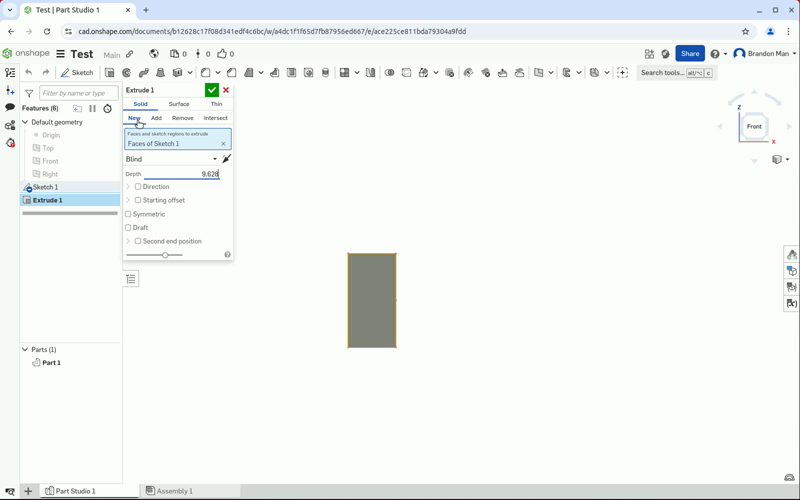
key(enter)
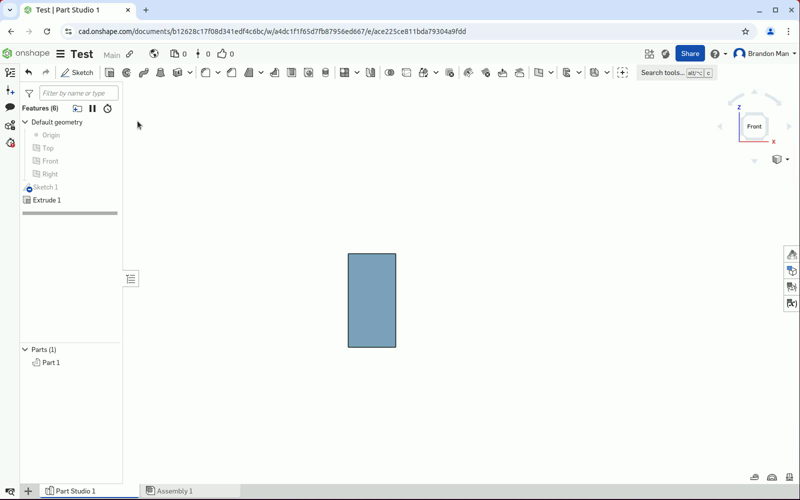
key(shift+h)
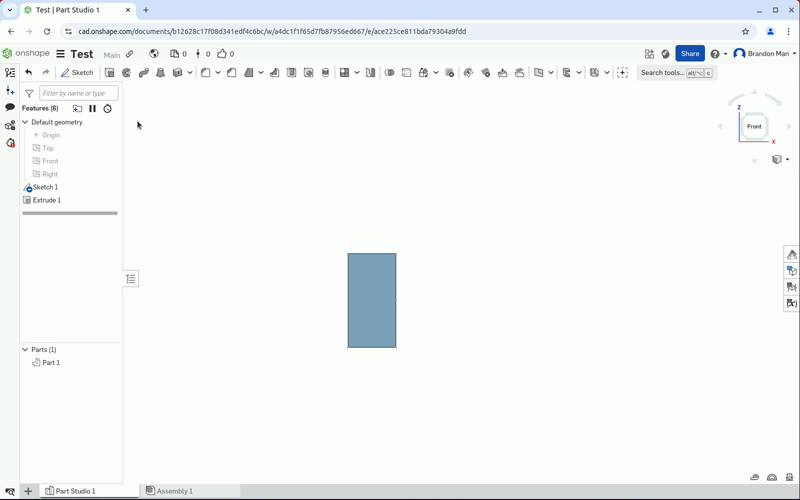
key(shift+h)
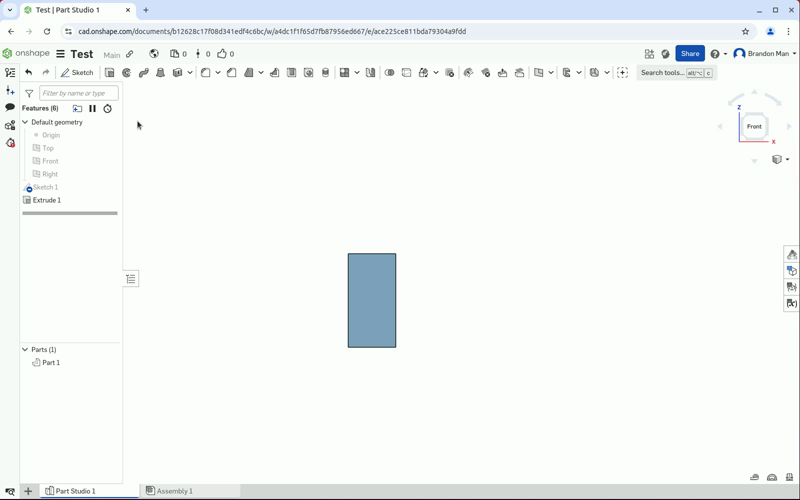
mouse_move(73, 189)
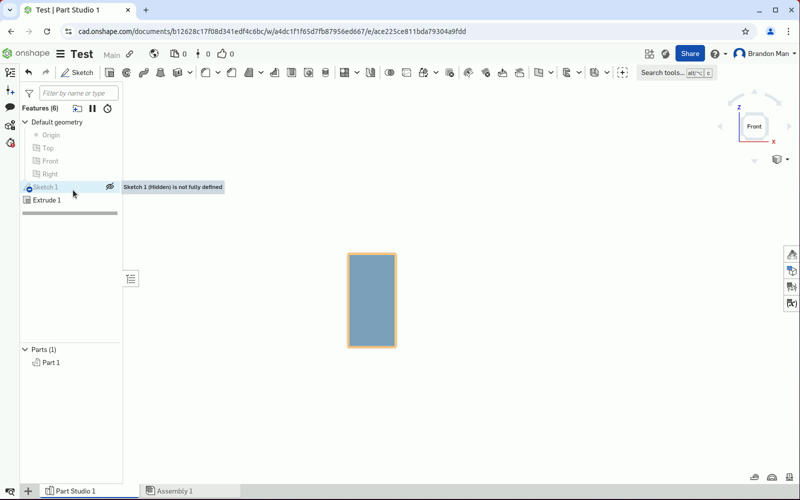
click(73, 189)
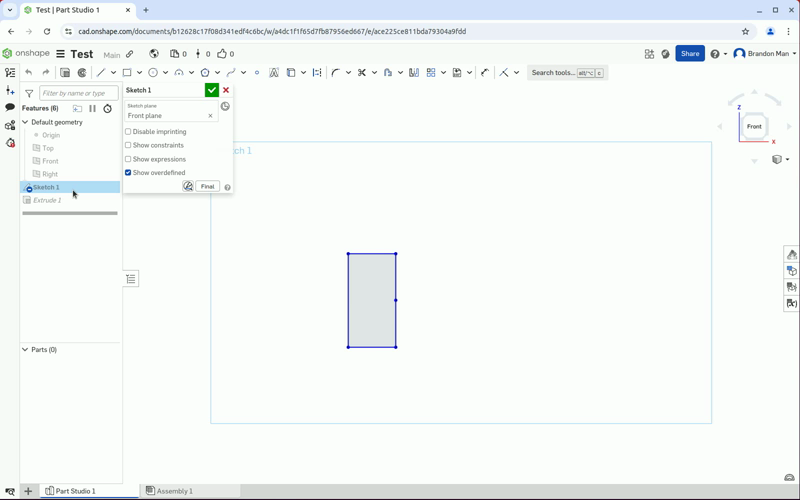
mouse_move(229, 92)
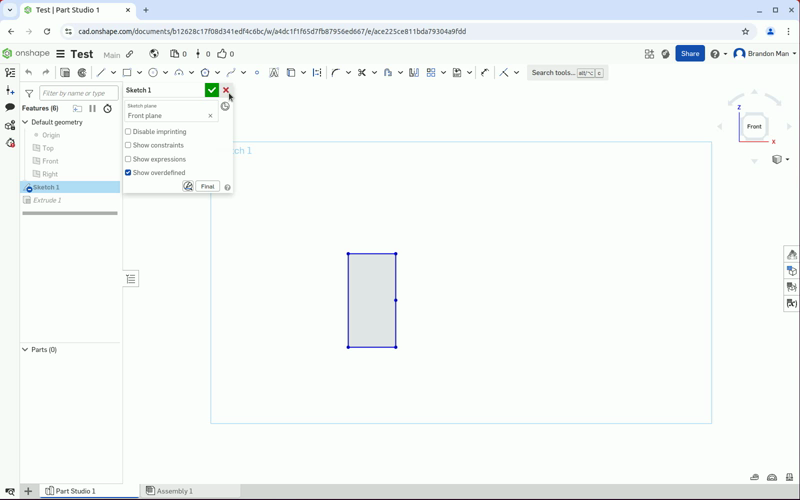
click(229, 92)
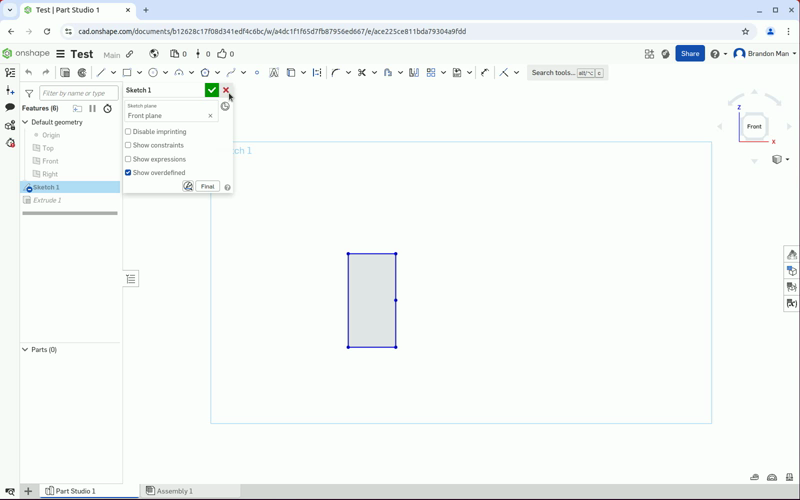
key(shift+s)
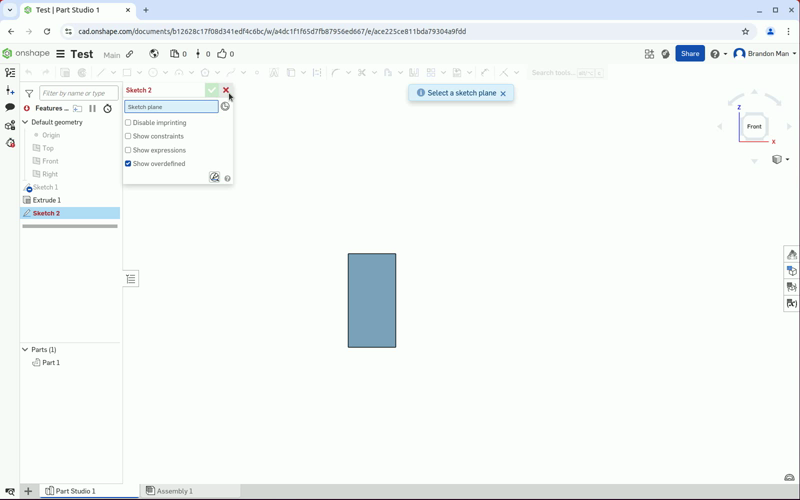
mouse_move(73, 163)
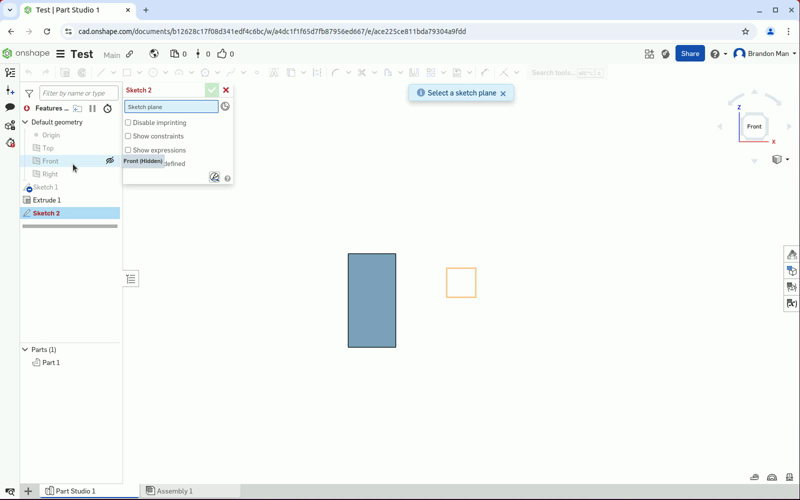
click(73, 163)
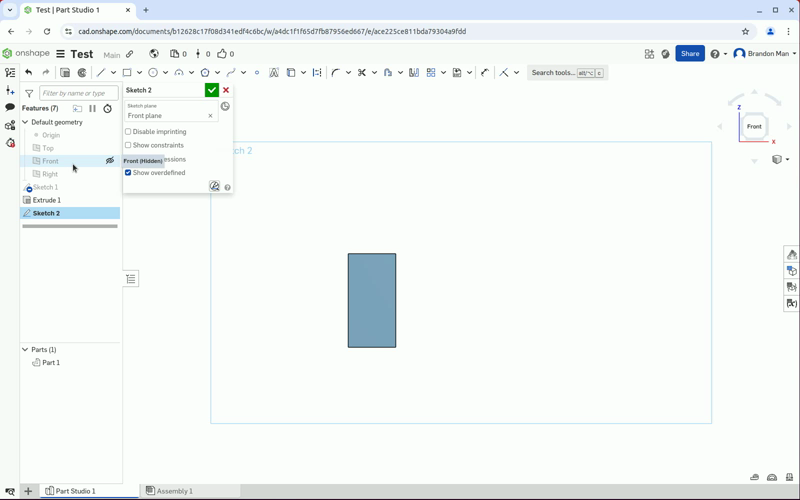
mouse_move(73, 352)
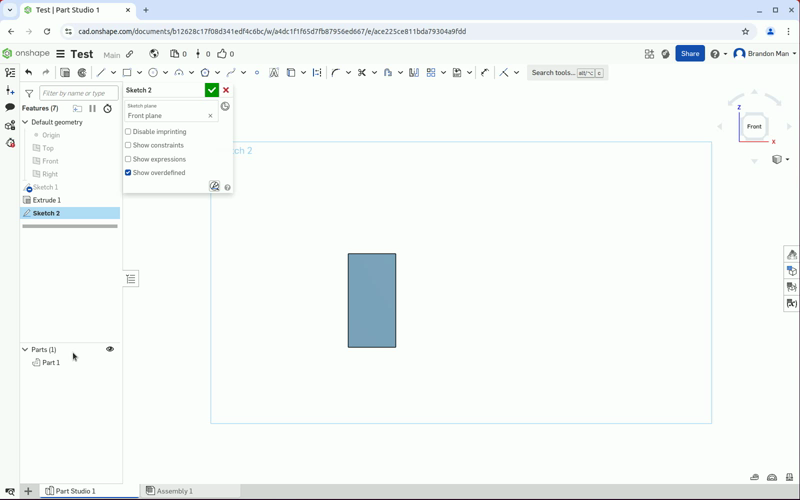
key(y)
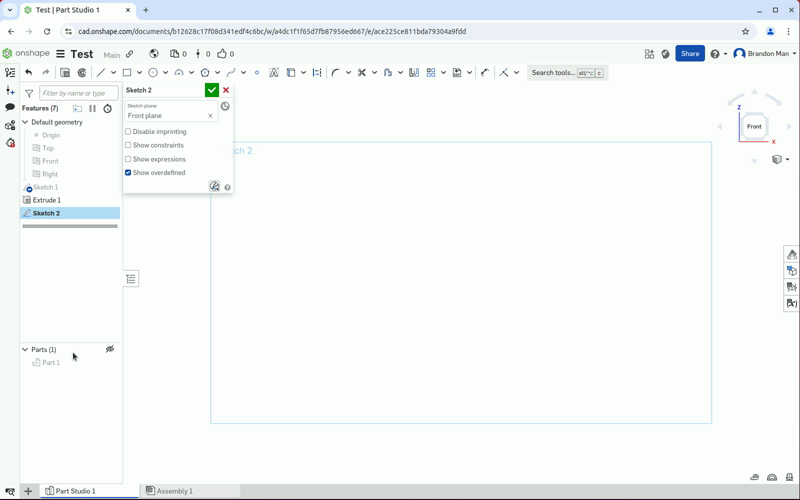
key(l)
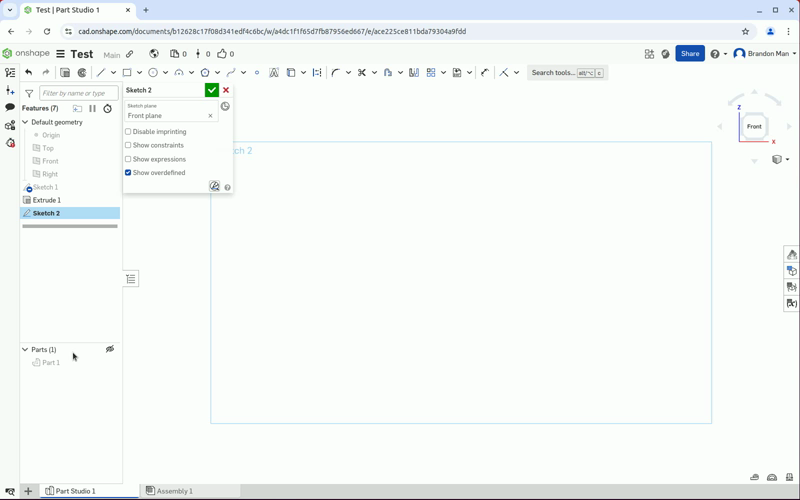
key_down(shift)
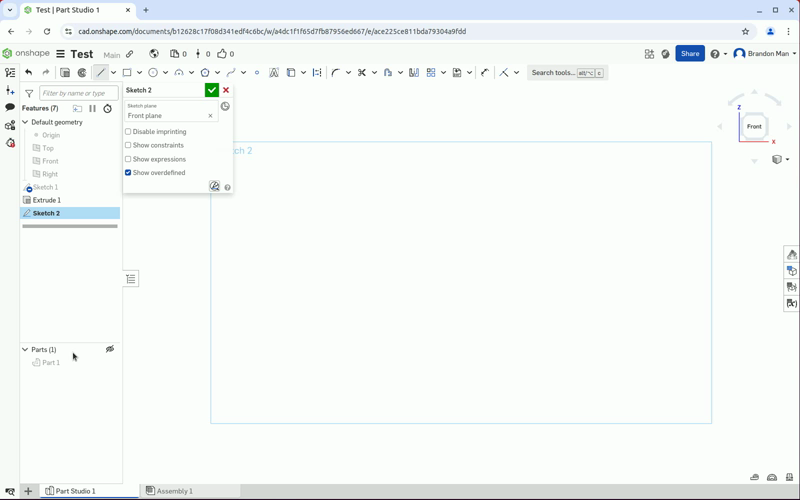
mouse_move(395, 347)
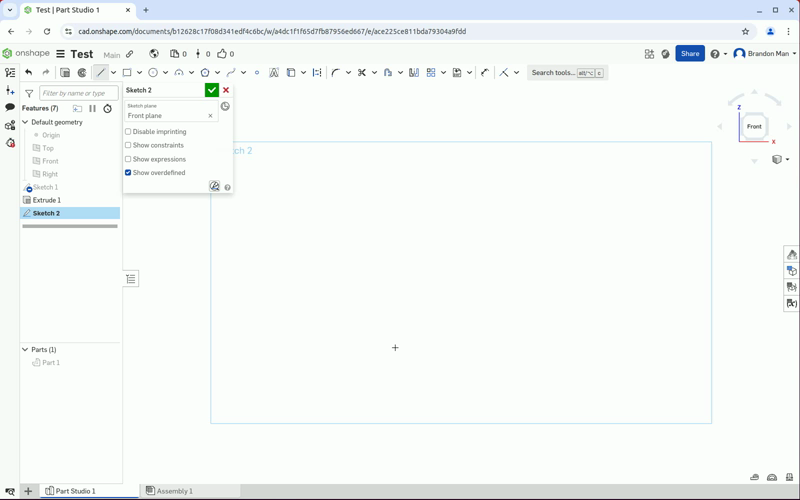
click(395, 347)
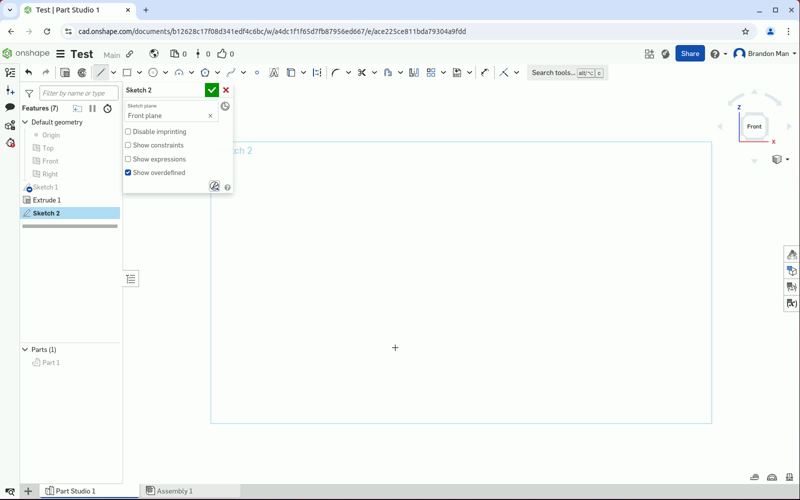
key_up(shift)
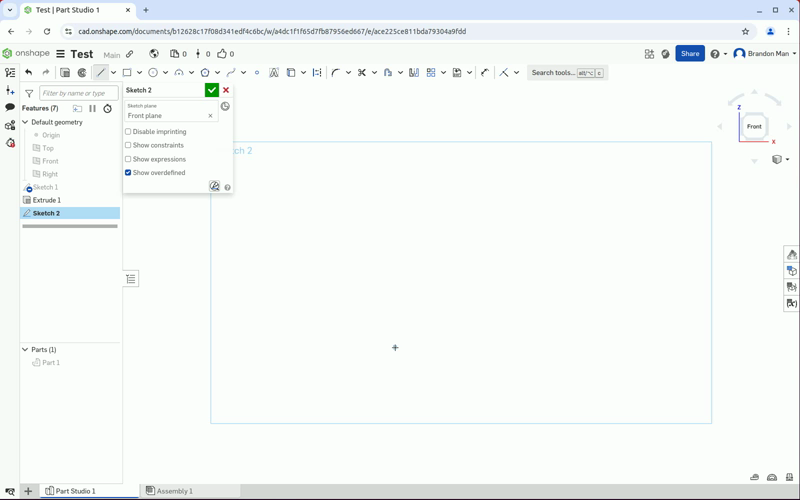
key_down(shift)
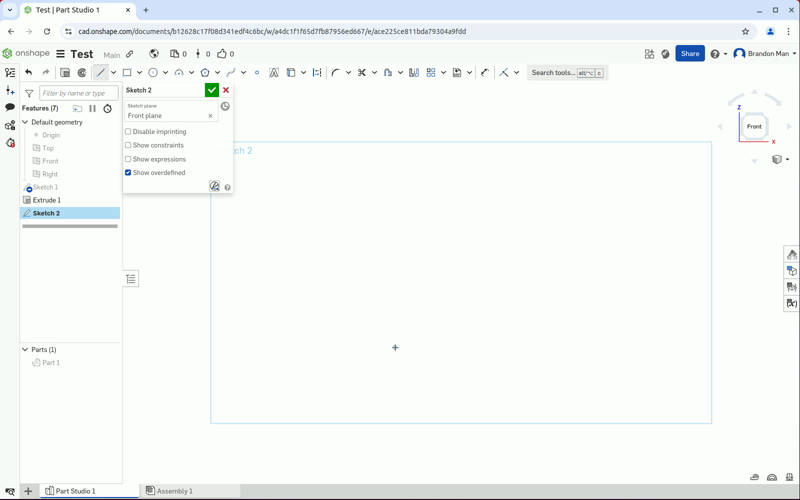
mouse_move(488, 347)
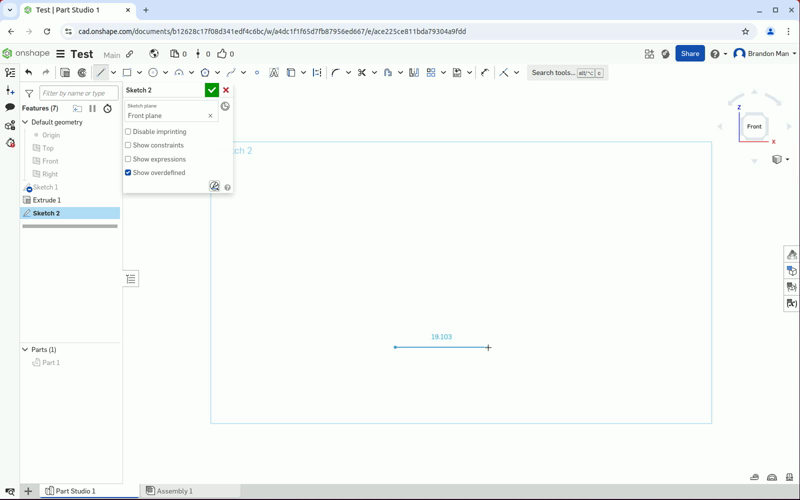
click(488, 347)
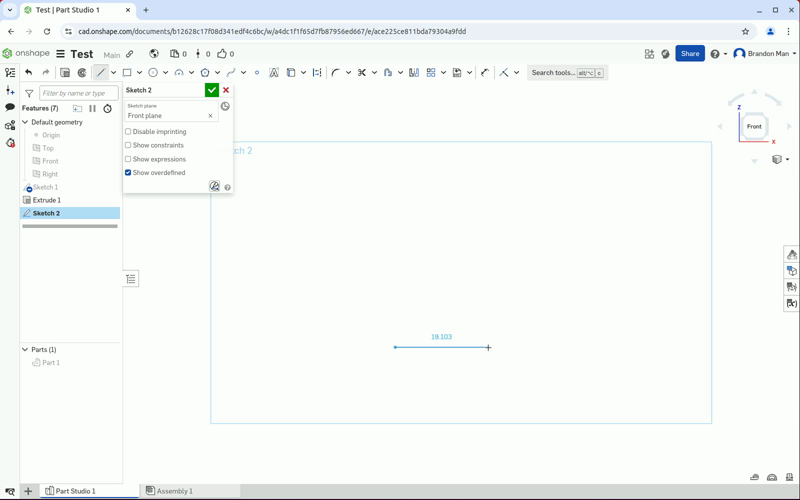
key_up(shift)
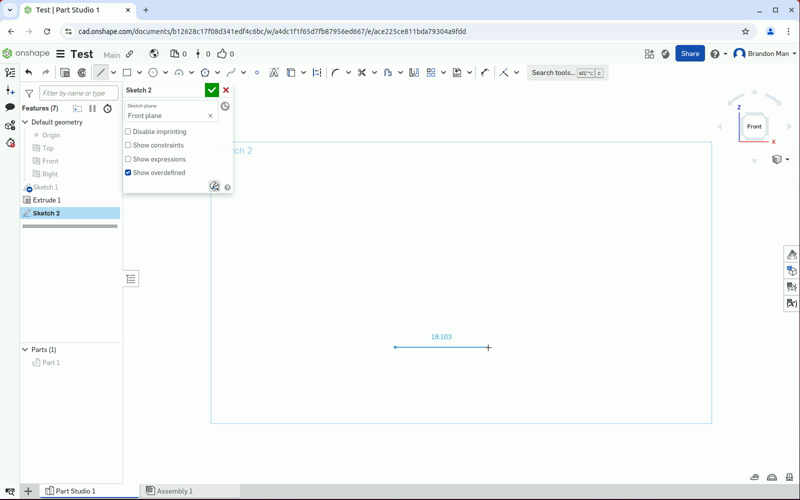
key_down(shift)
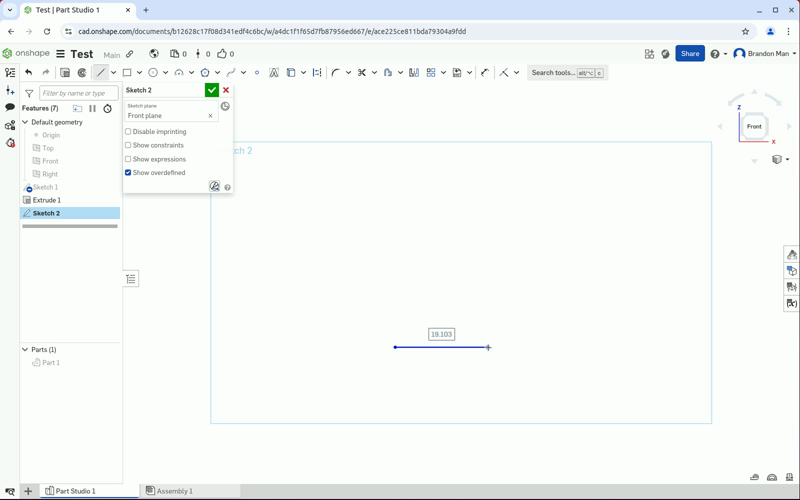
mouse_move(488, 207)
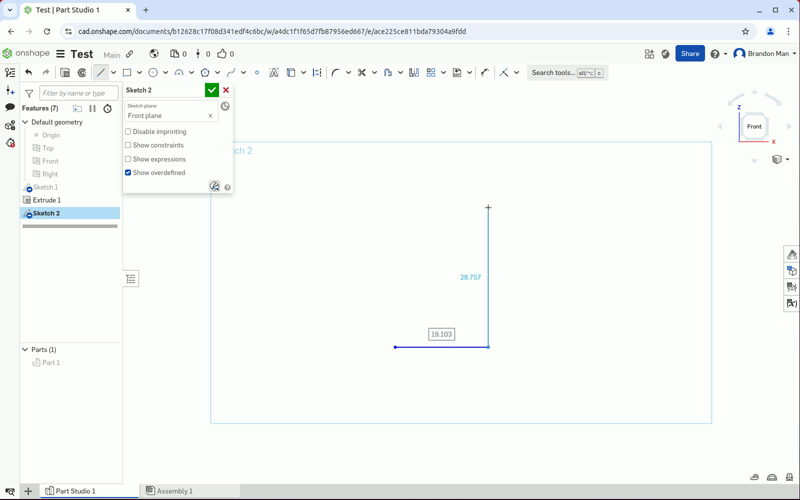
click(488, 207)
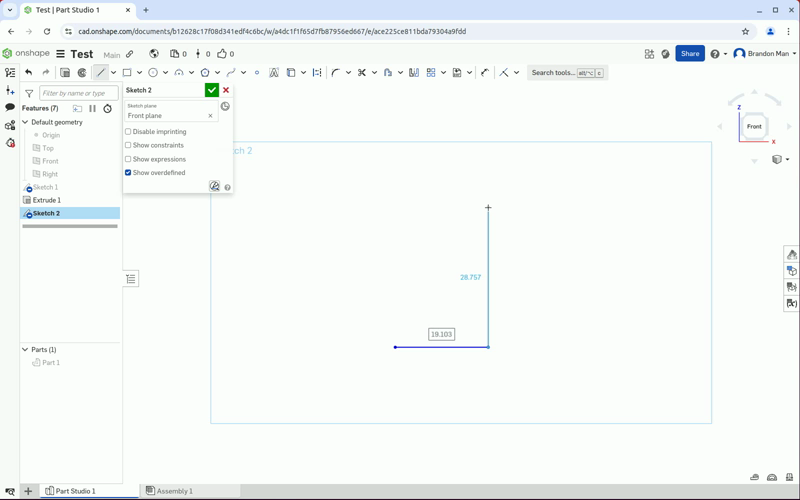
key_up(shift)
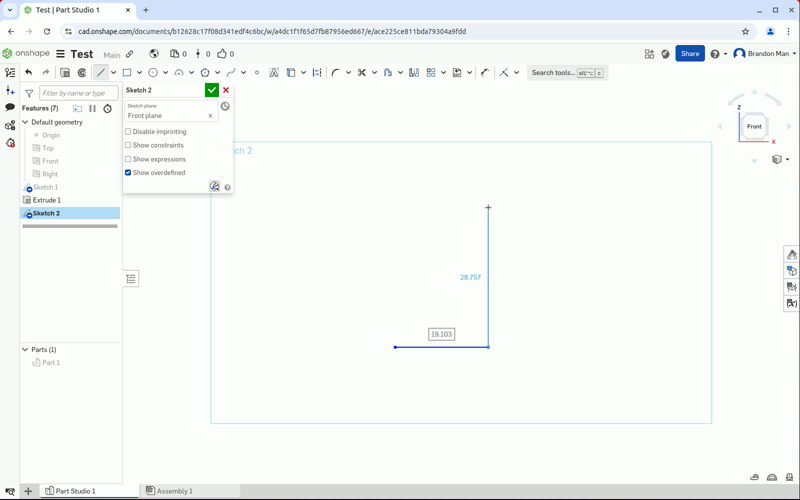
key_down(shift)
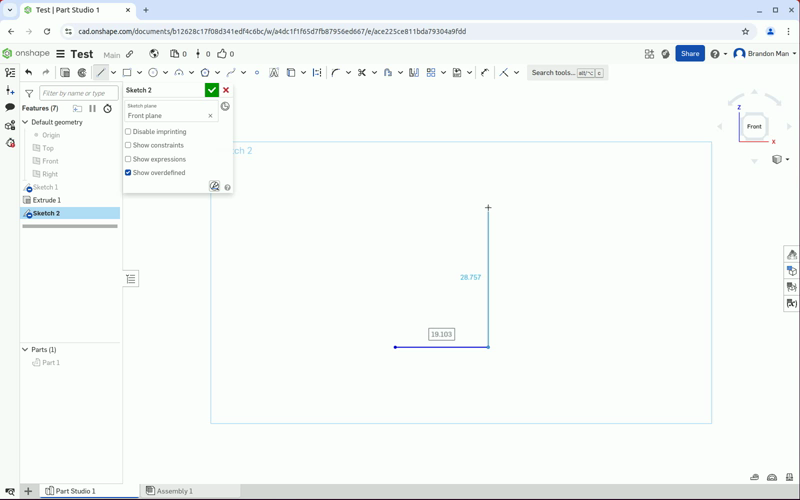
mouse_move(518, 207)
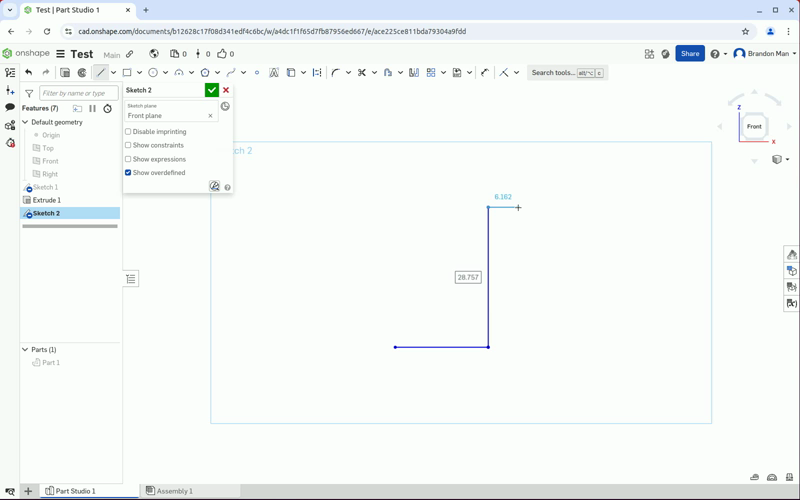
mouse_move(442, 207)
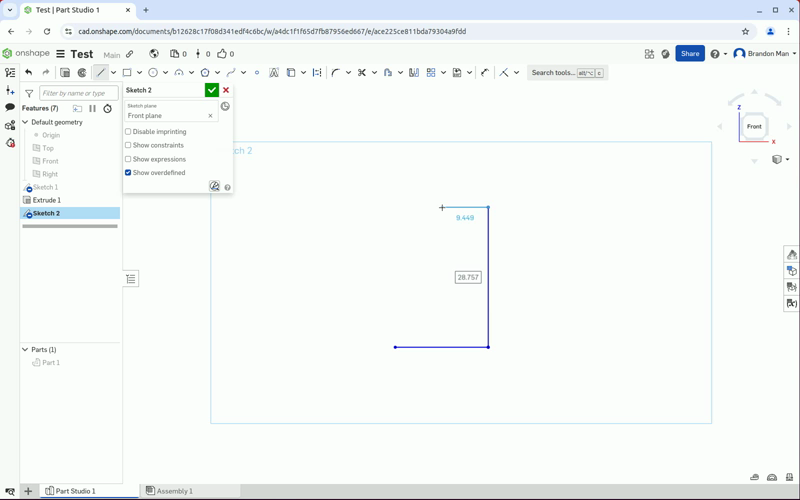
click(442, 207)
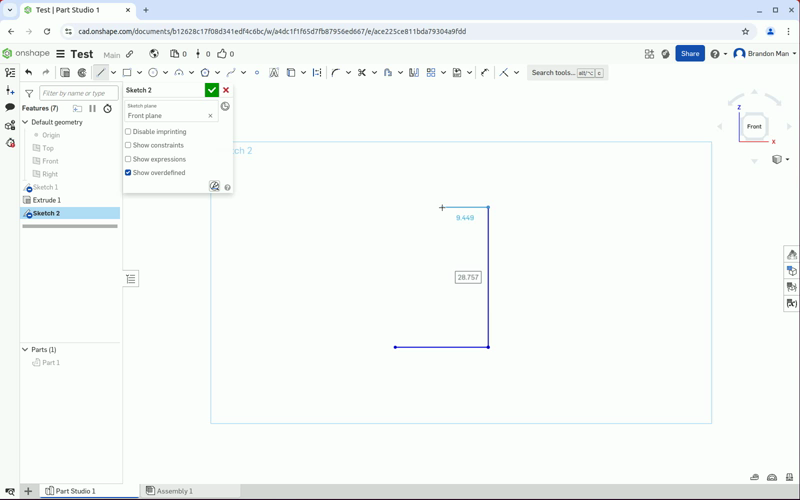
key_up(shift)
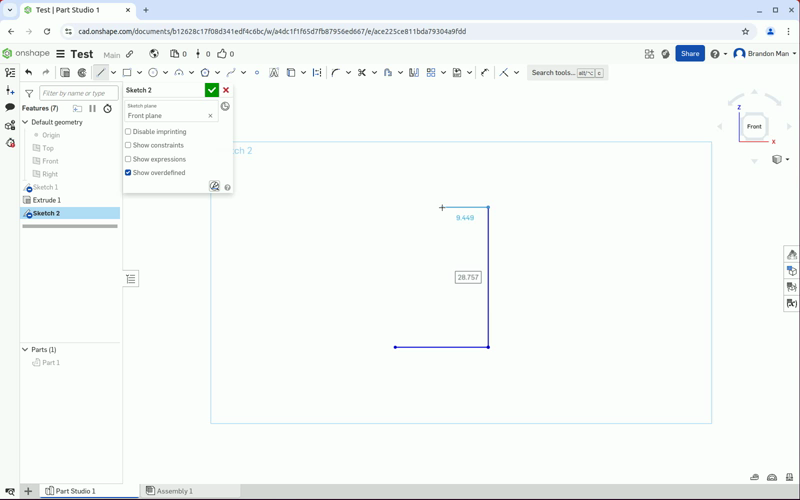
key_down(shift)
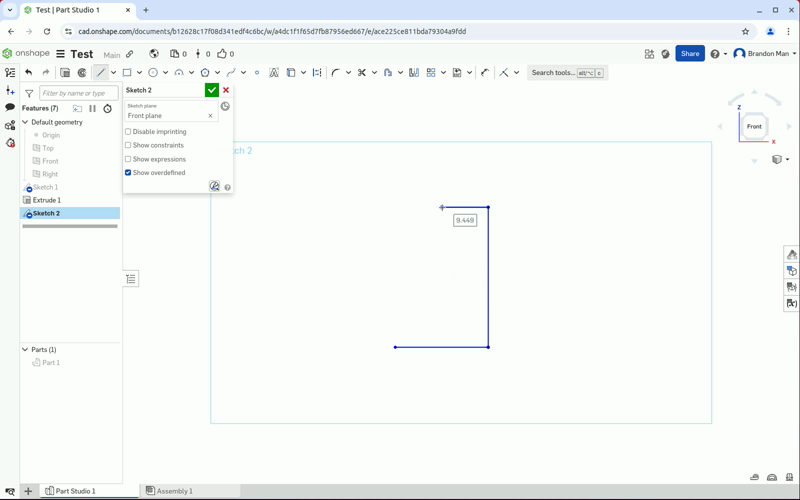
mouse_move(442, 300)
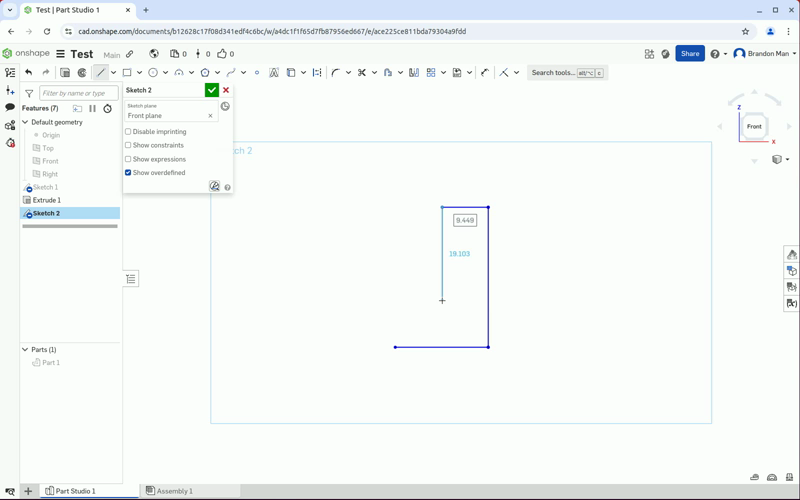
click(442, 300)
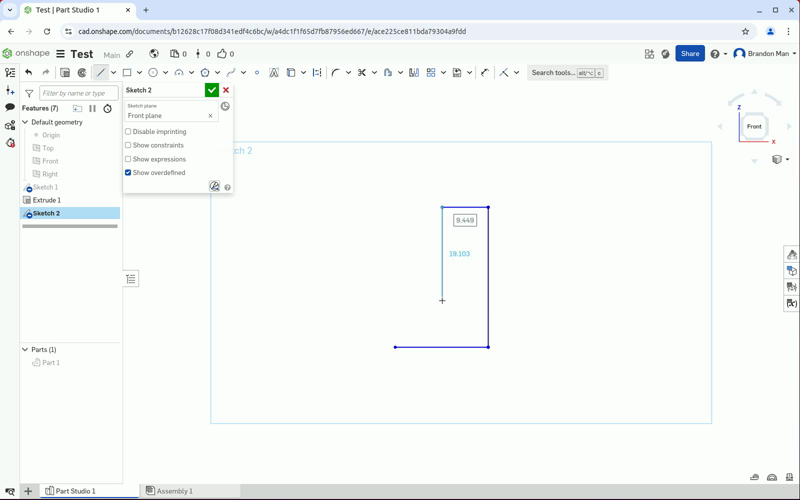
key_up(shift)
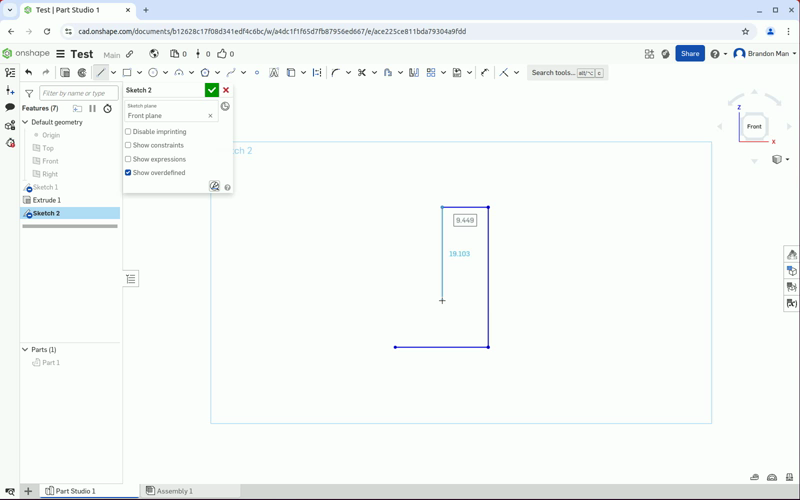
key_down(shift)
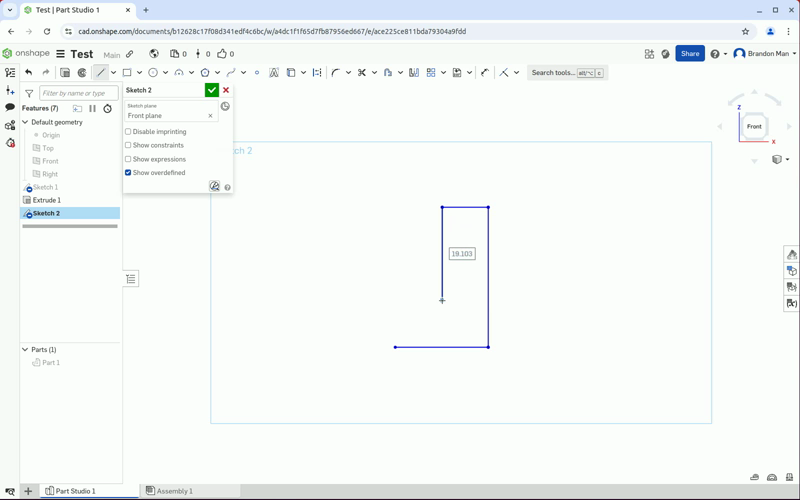
mouse_move(472, 300)
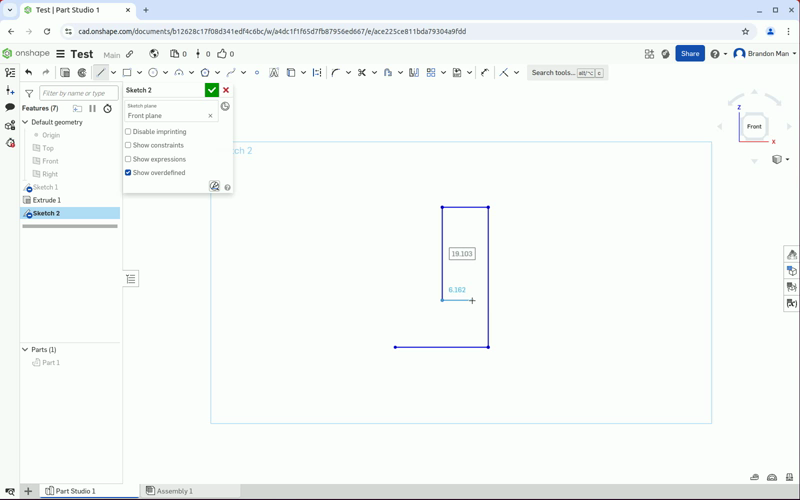
mouse_move(395, 300)
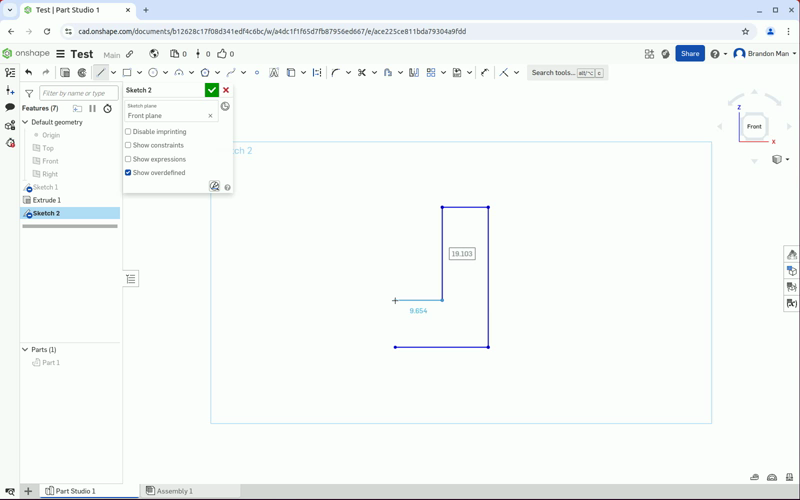
click(395, 300)
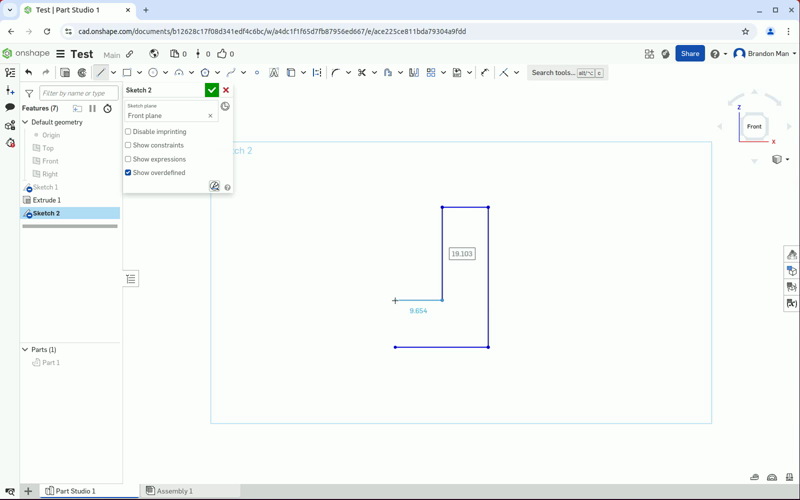
key_up(shift)
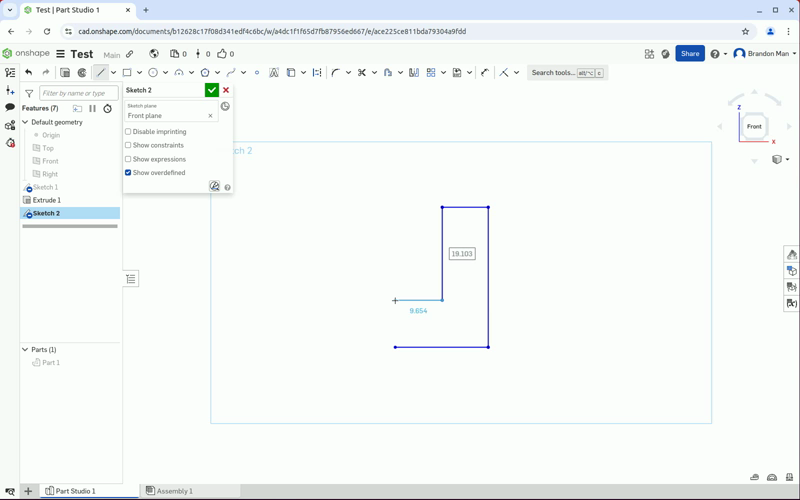
mouse_move(425, 300)
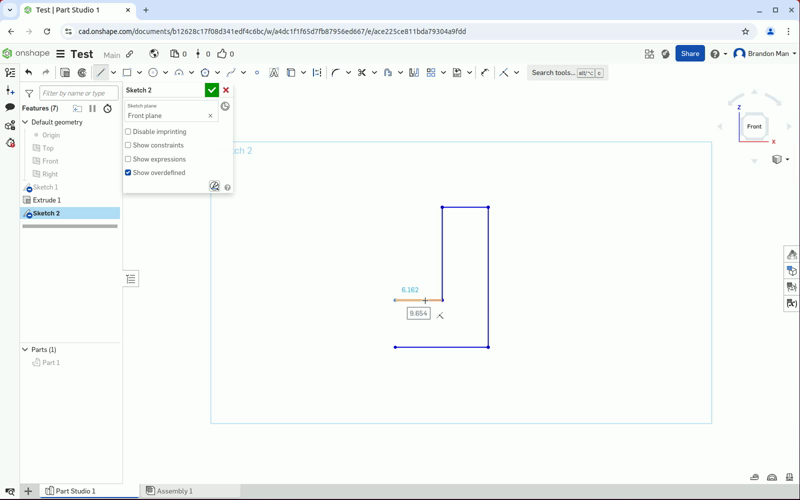
key_down(shift)
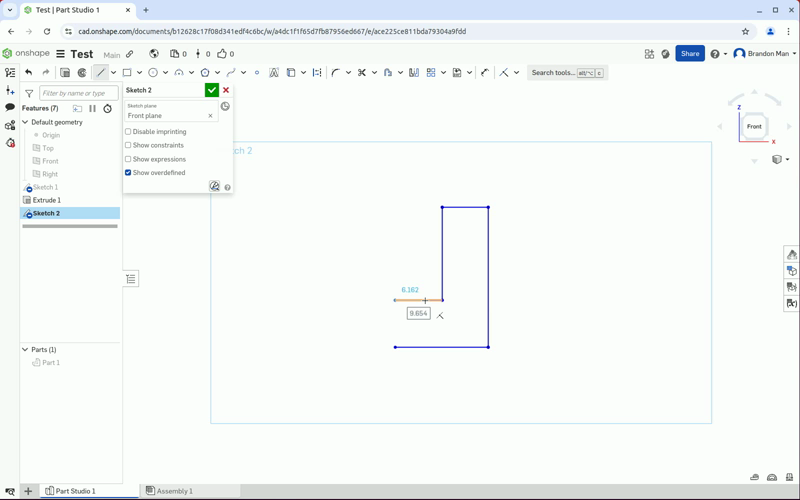
mouse_move(395, 347)
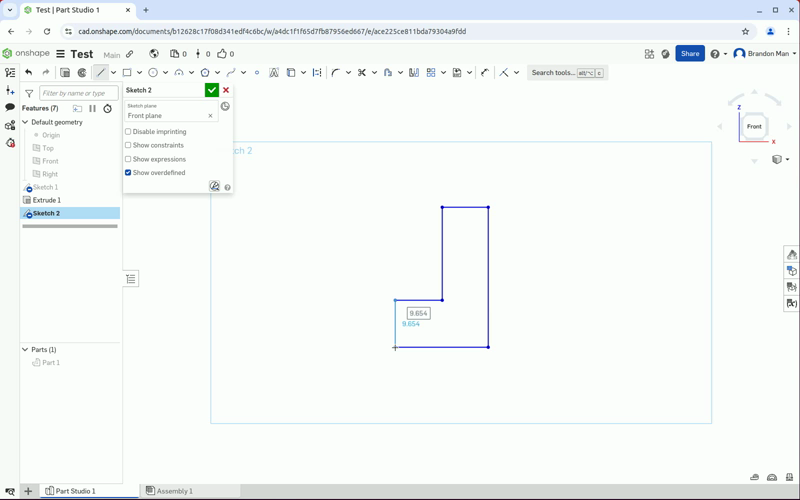
key_up(shift)
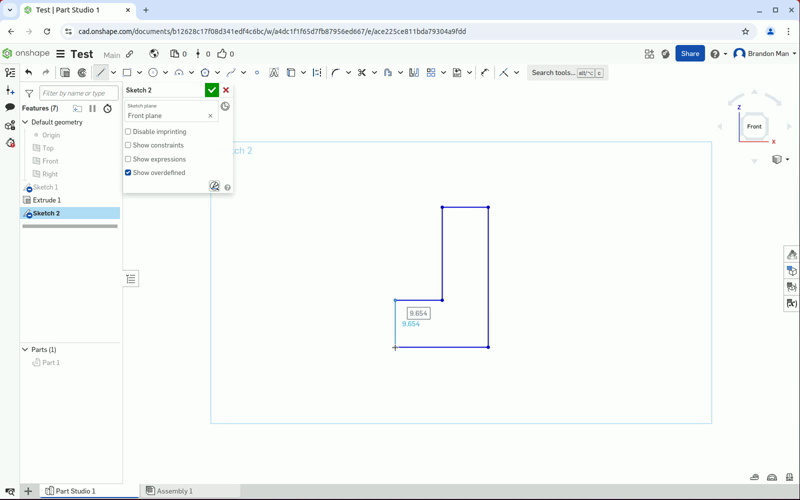
click(395, 347)
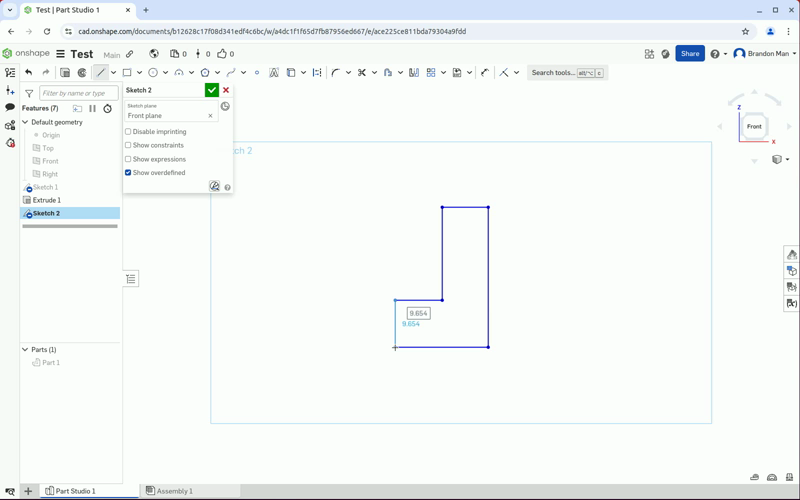
key(esc)
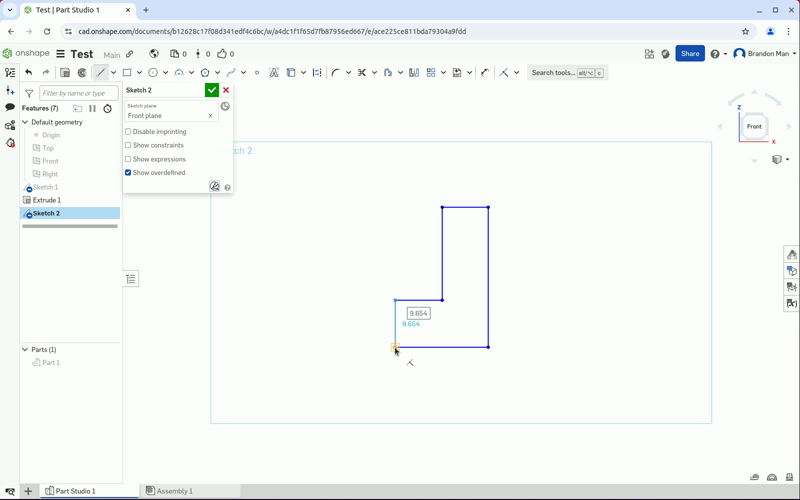
mouse_move(447, 332)
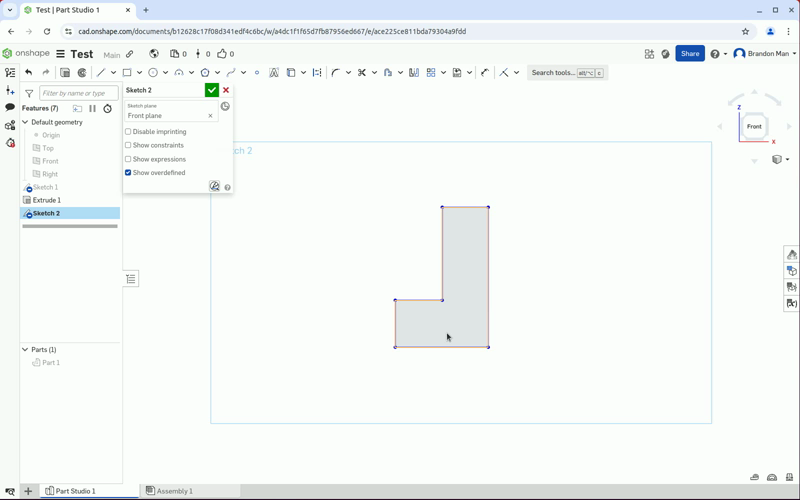
click(447, 332)
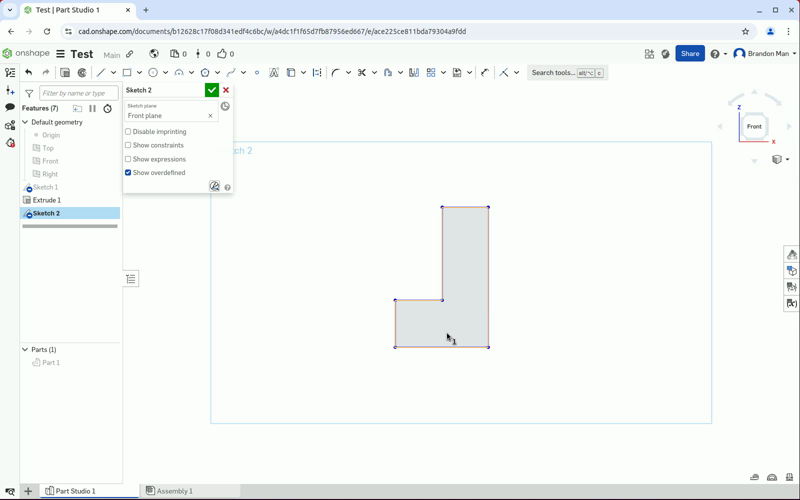
mouse_move(73, 352)
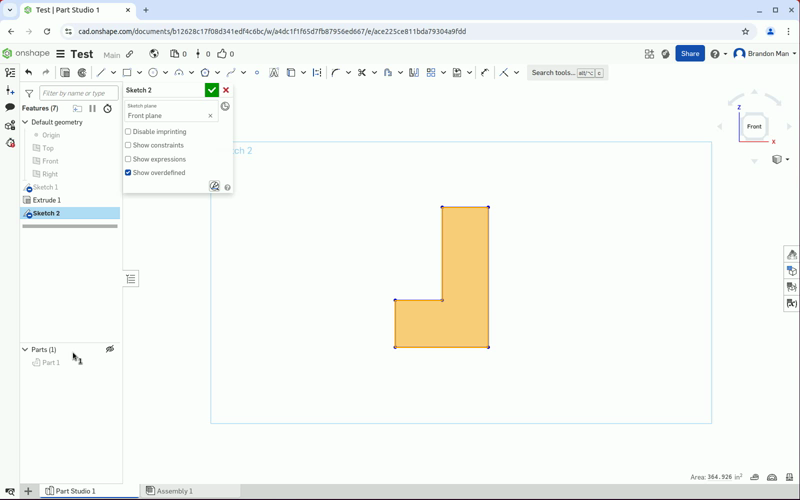
key(shift+y)
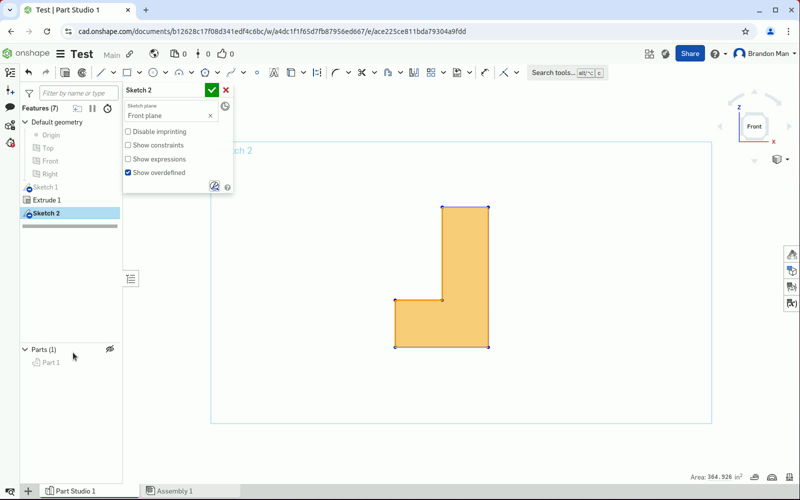
key(shift+e)
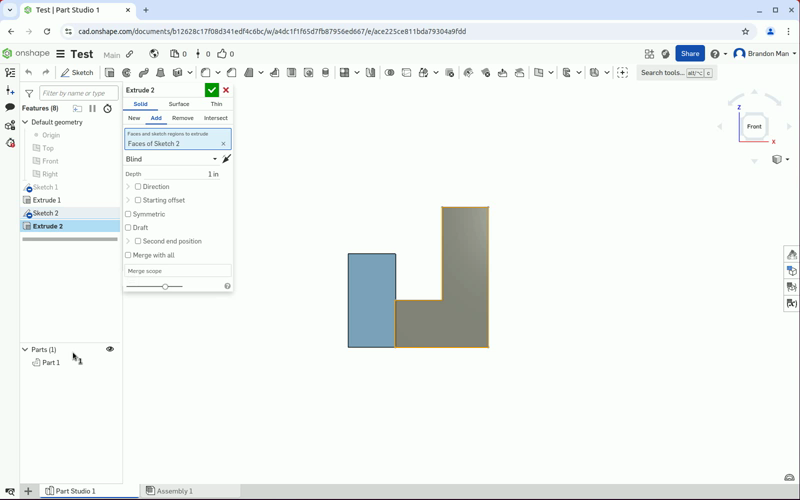
mouse_move(143, 106)
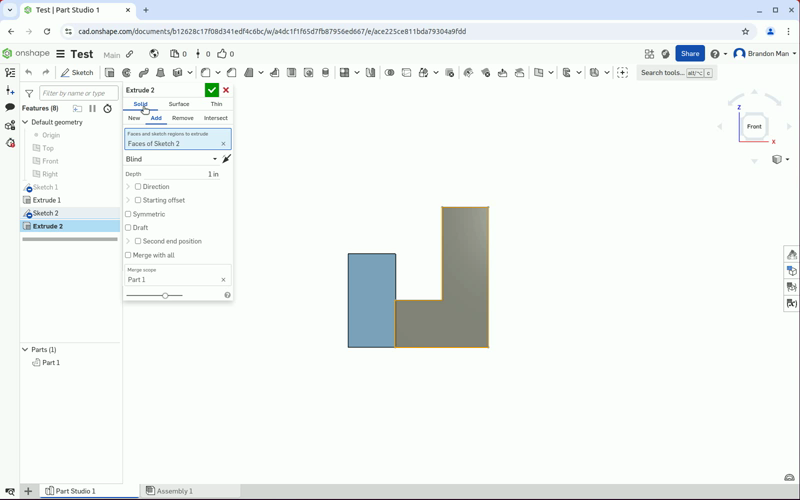
click(143, 106)
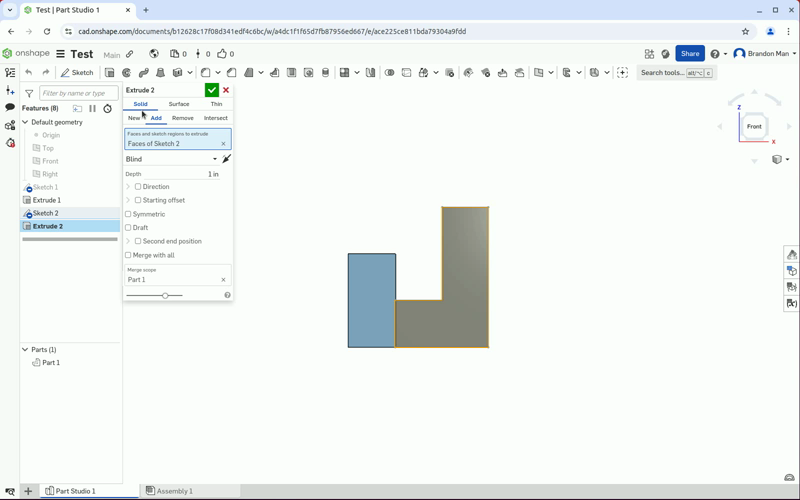
mouse_move(137, 120)
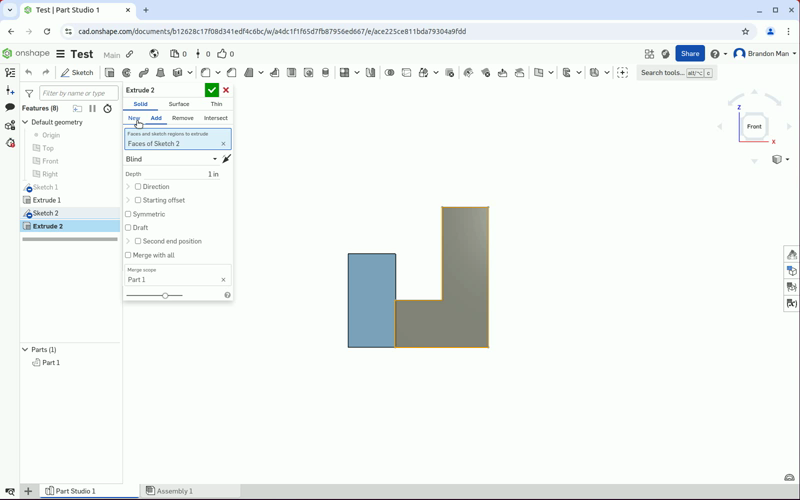
click(137, 120)
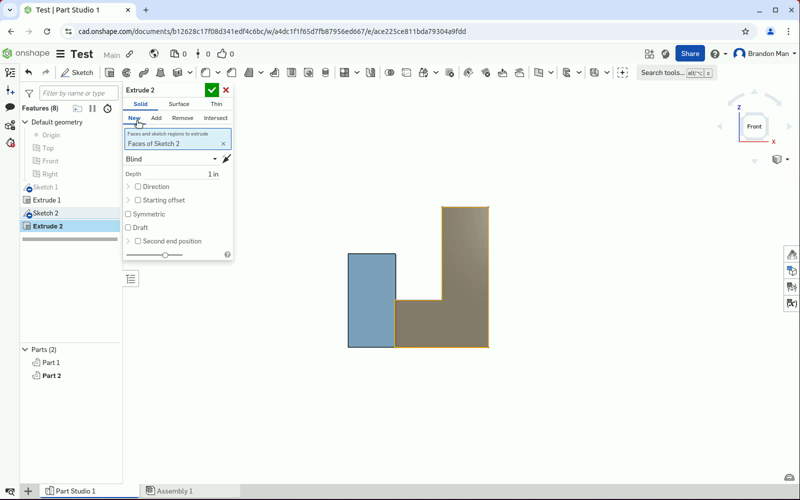
key(tab, 4)
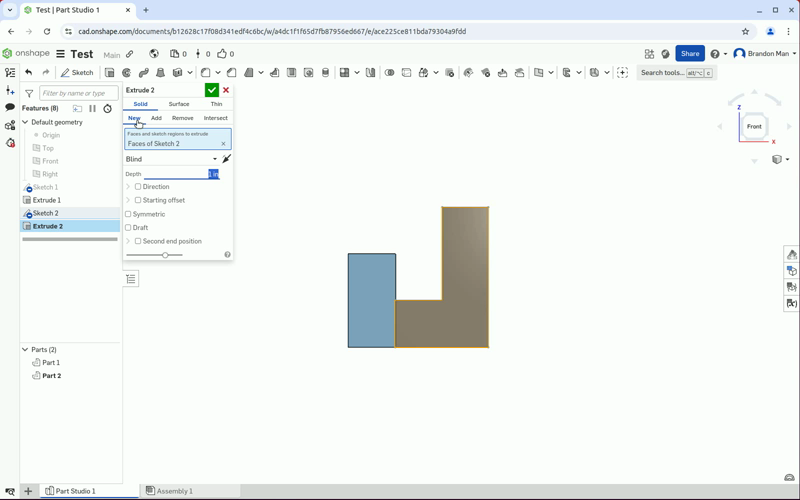
text(19.257)
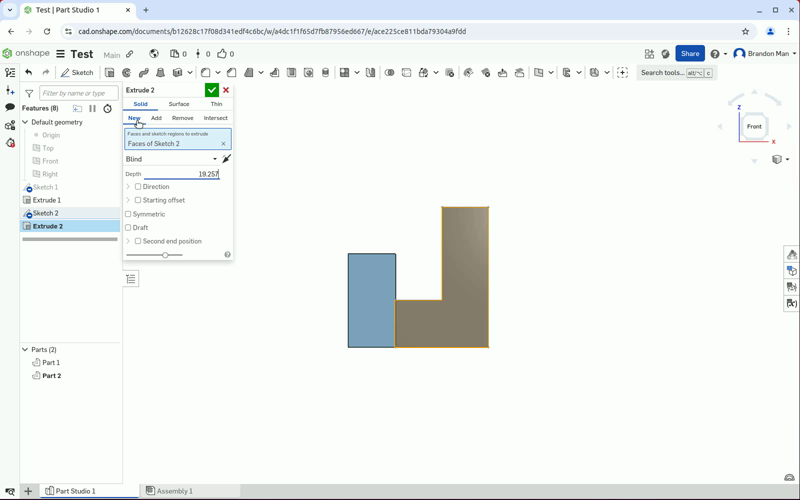
key(enter)
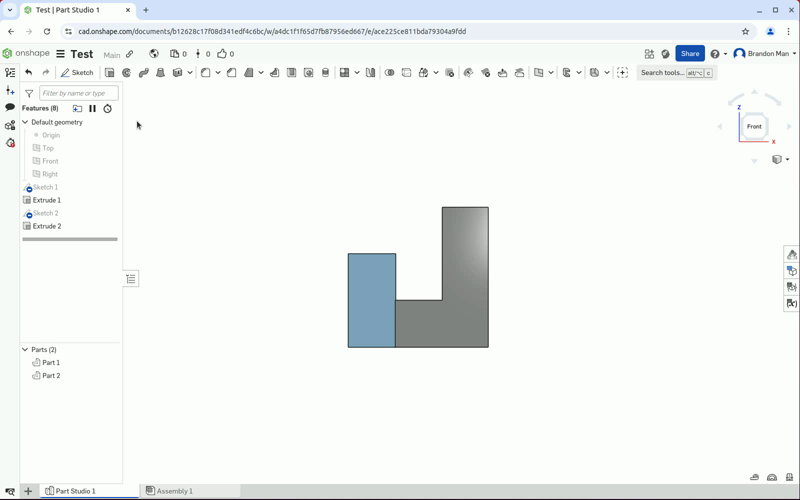
key(shift+h)
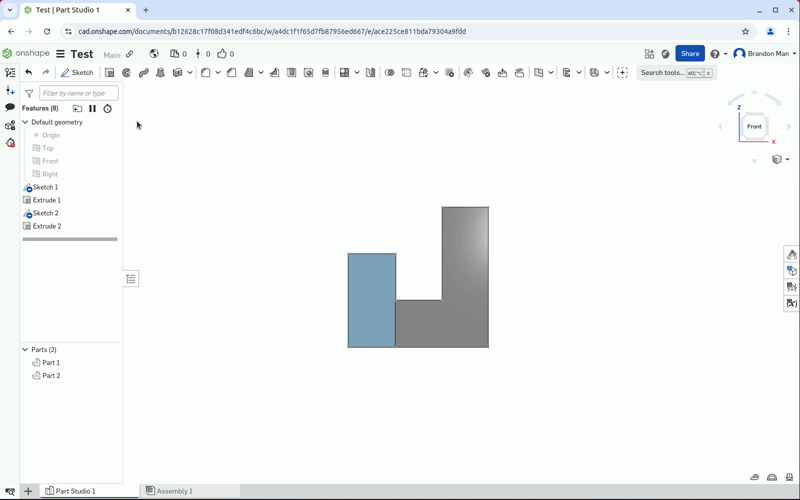
key(shift+h)
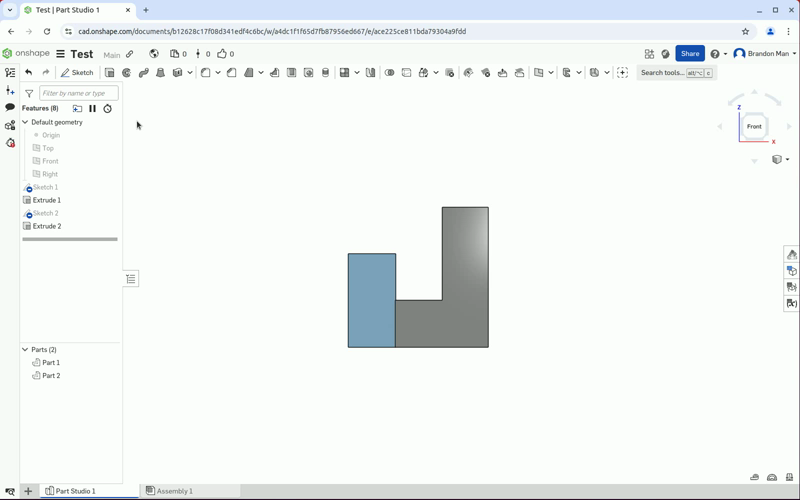
mouse_move(73, 189)
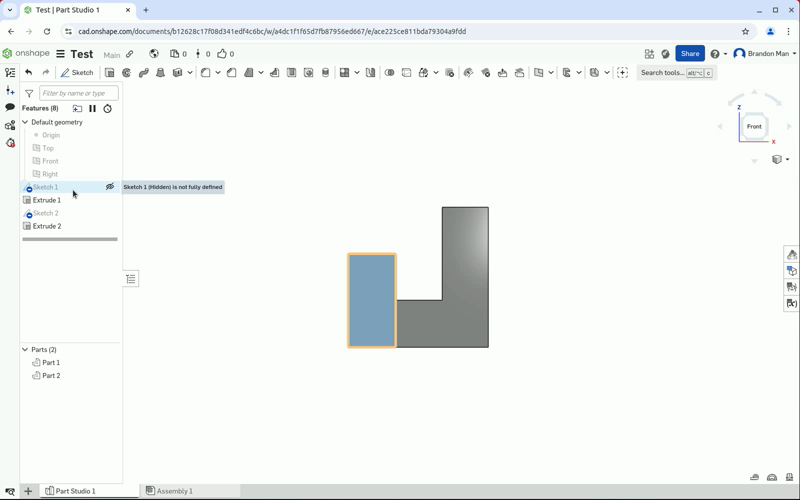
click(73, 189)
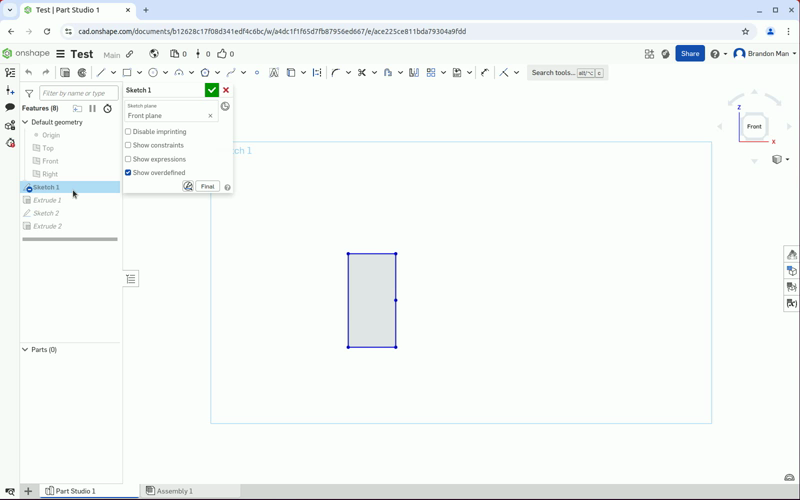
mouse_move(229, 92)
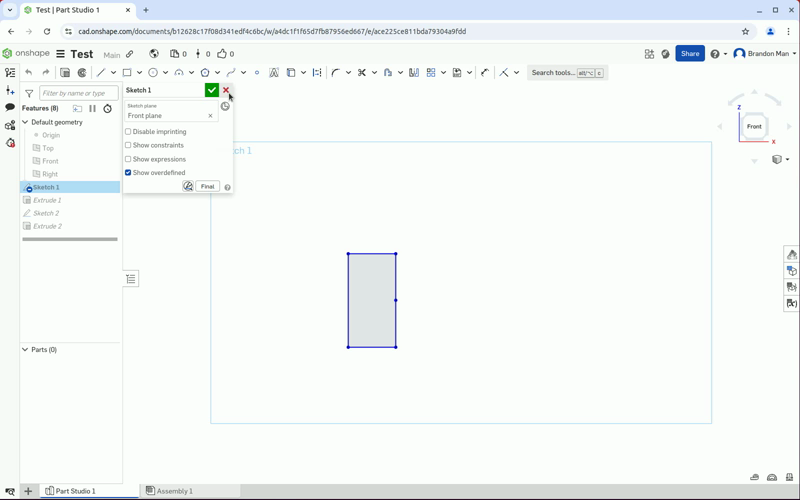
click(229, 92)
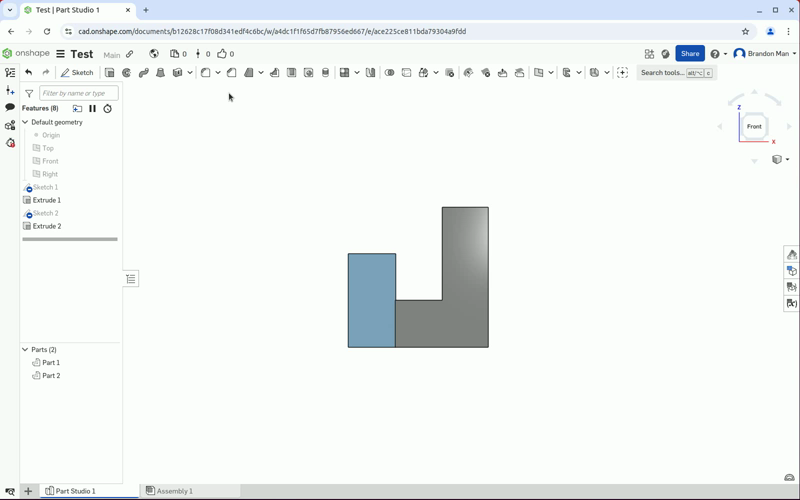
mouse_move(73, 352)
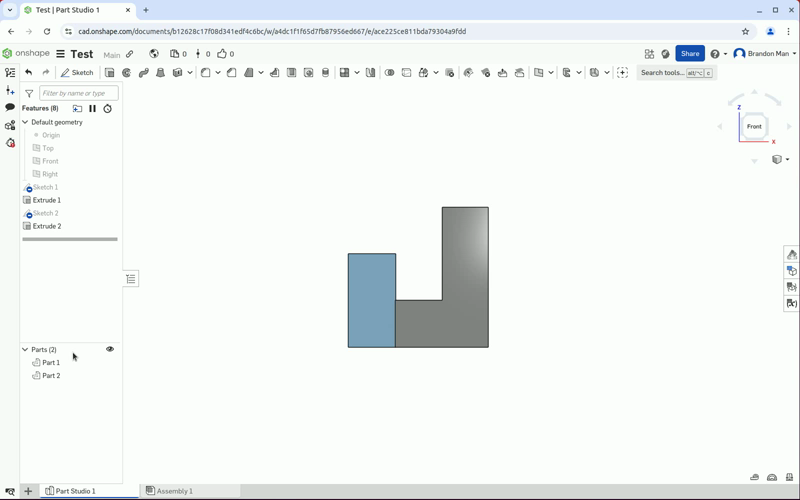
key(y)
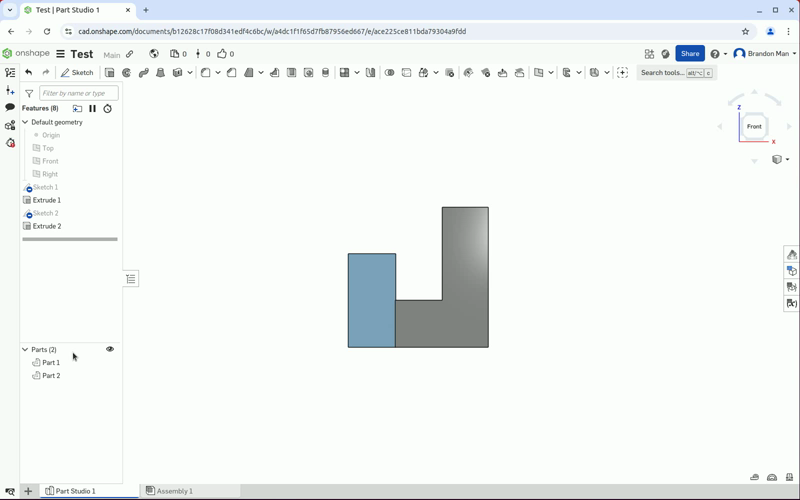
key(shift+p)
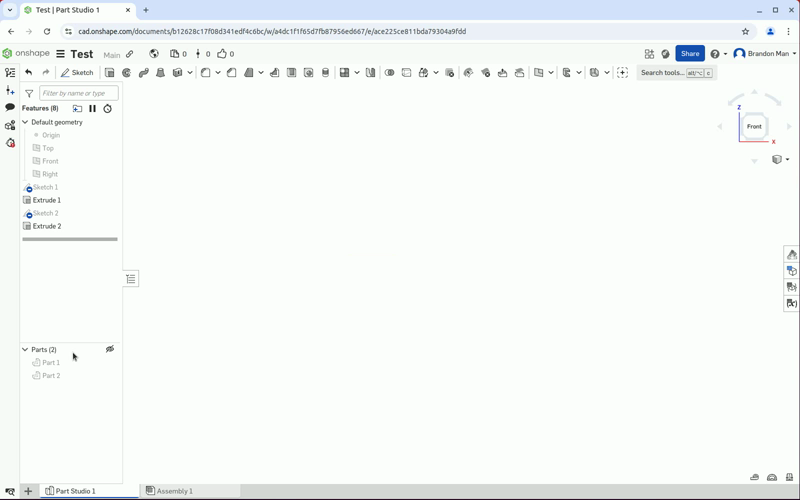
key(space)
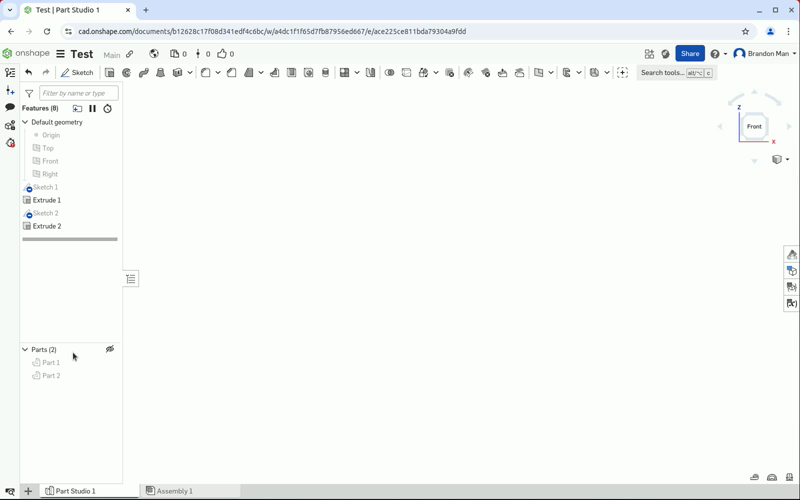
key_down(shift)
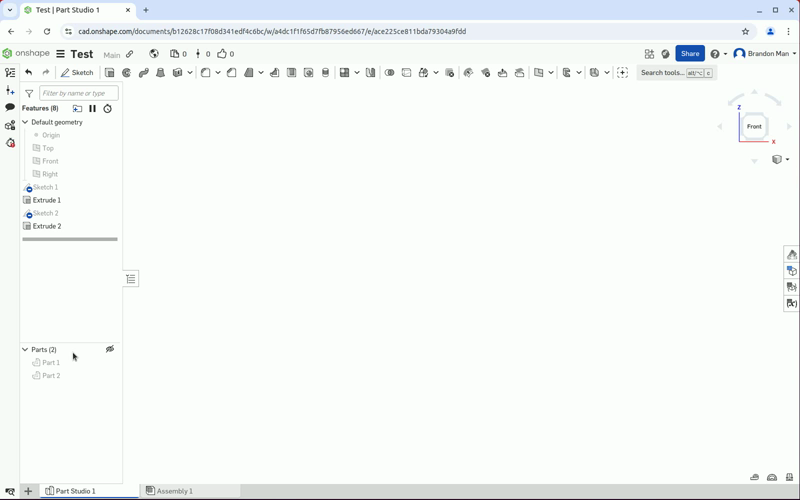
key(left)
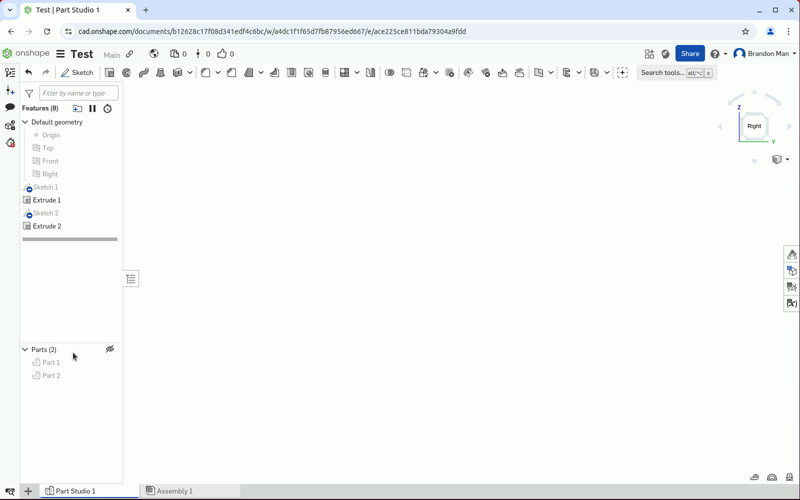
key_up(shift)
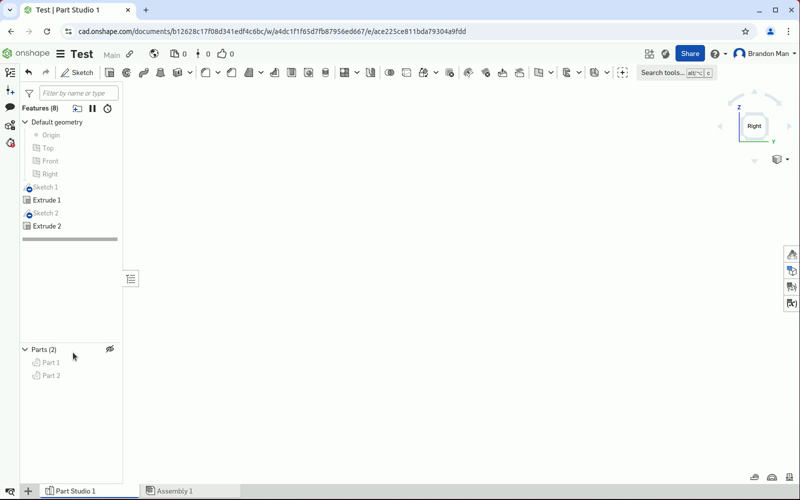
mouse_move(73, 352)
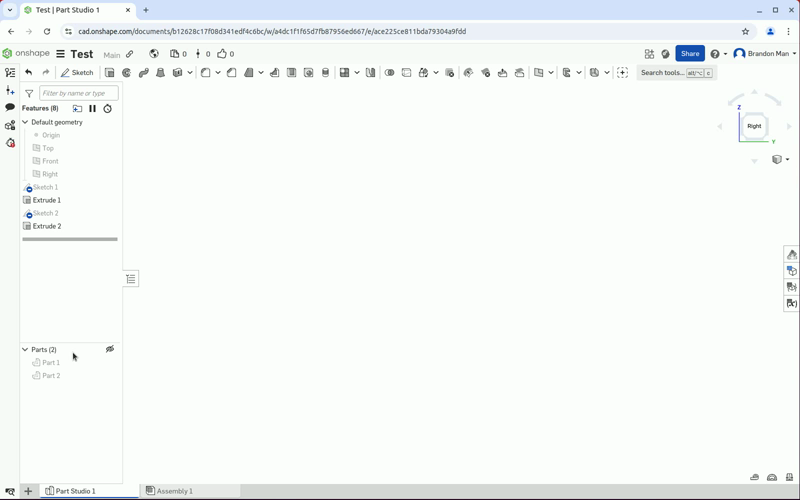
key(shift+y)
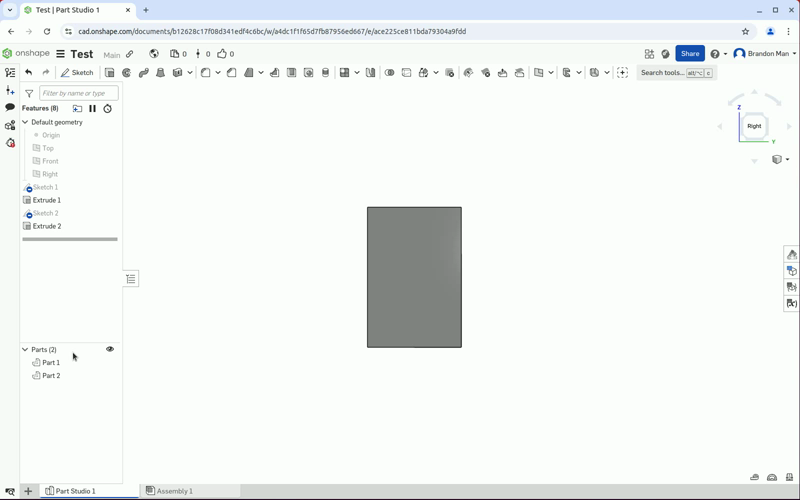
mouse_move(541, 75)
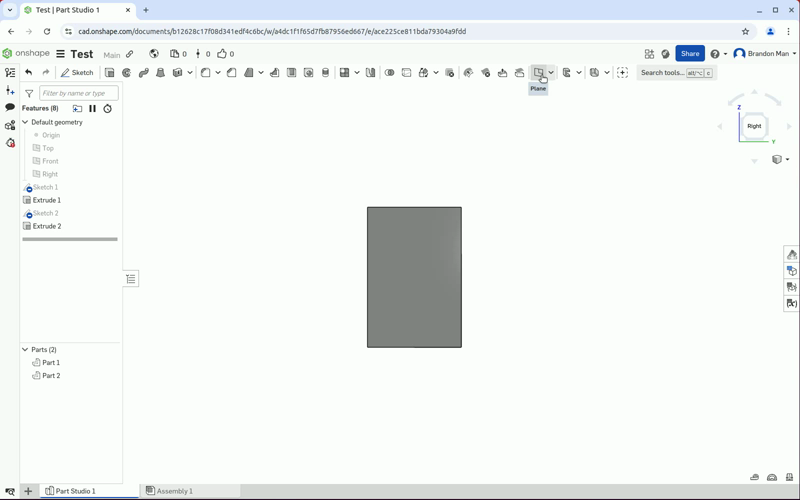
click(541, 75)
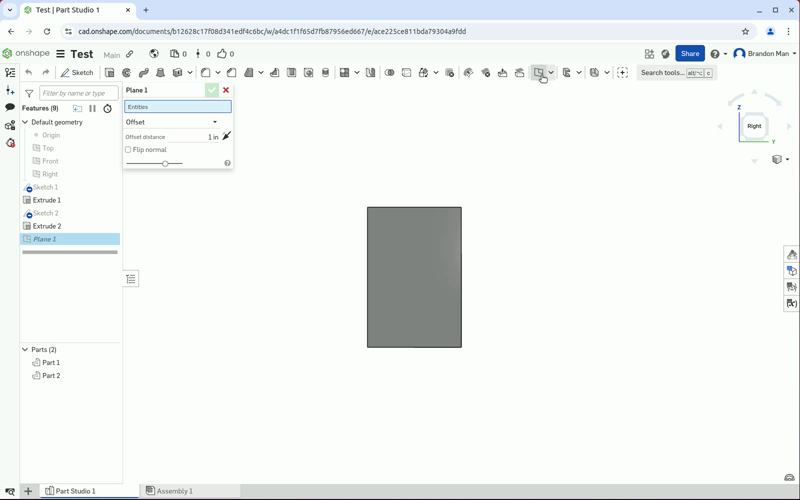
mouse_move(73, 176)
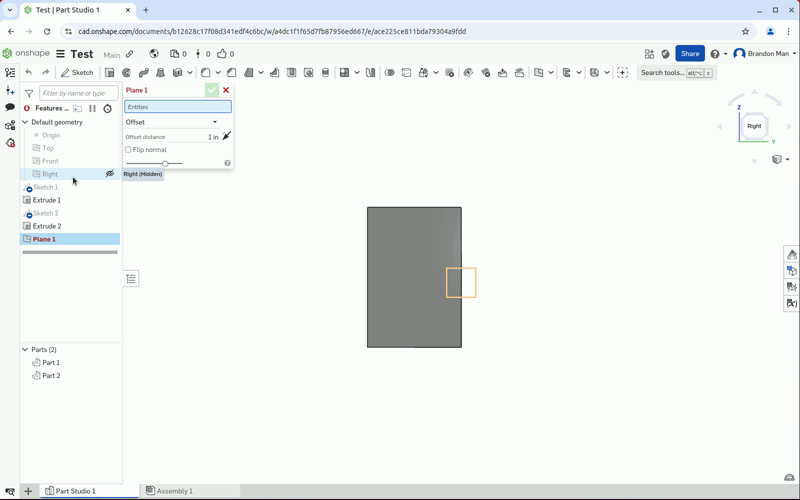
click(73, 176)
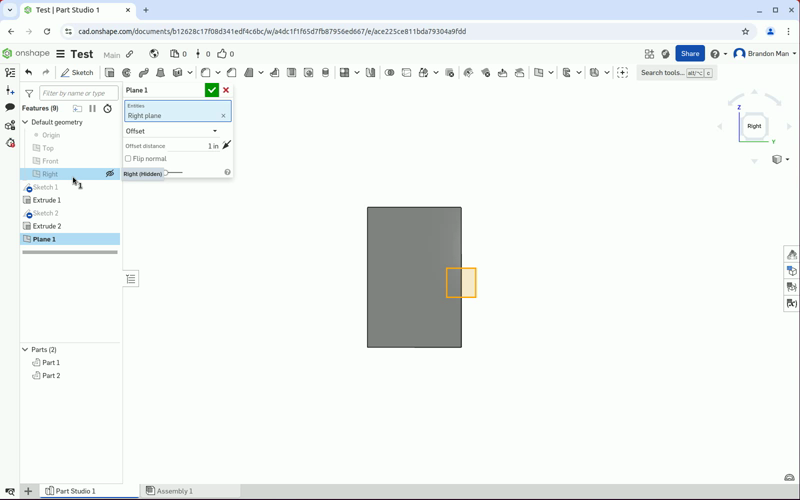
key(tab, 2)
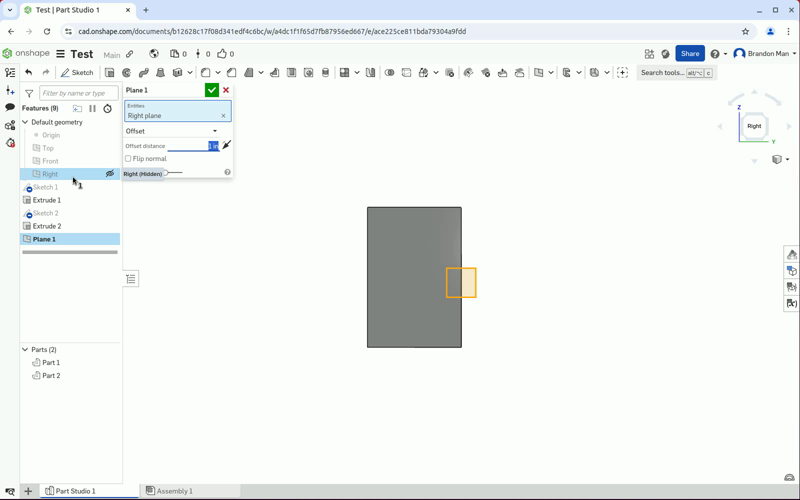
text(3.851)
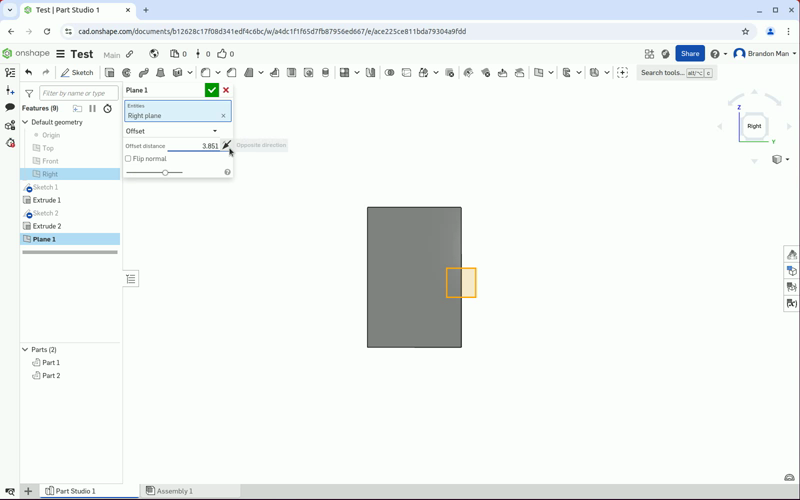
mouse_move(229, 147)
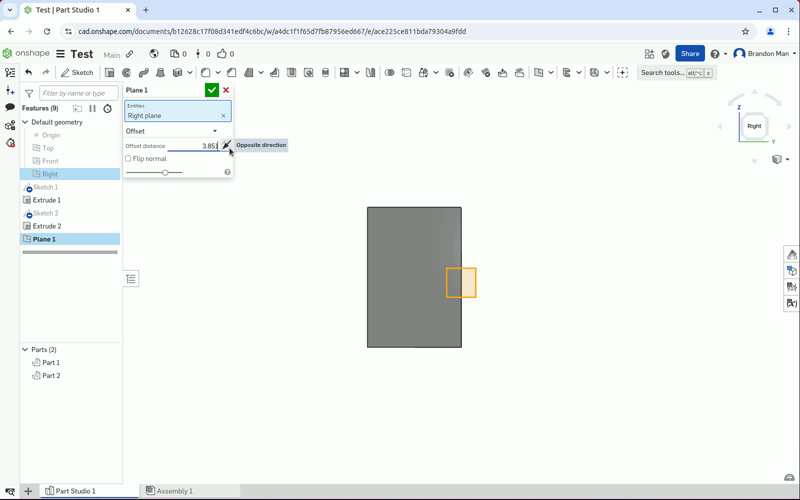
click(229, 147)
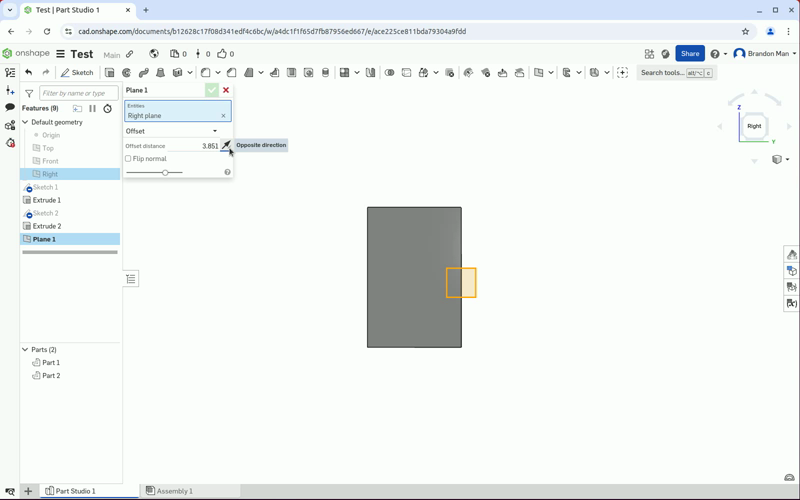
key(enter, 2)
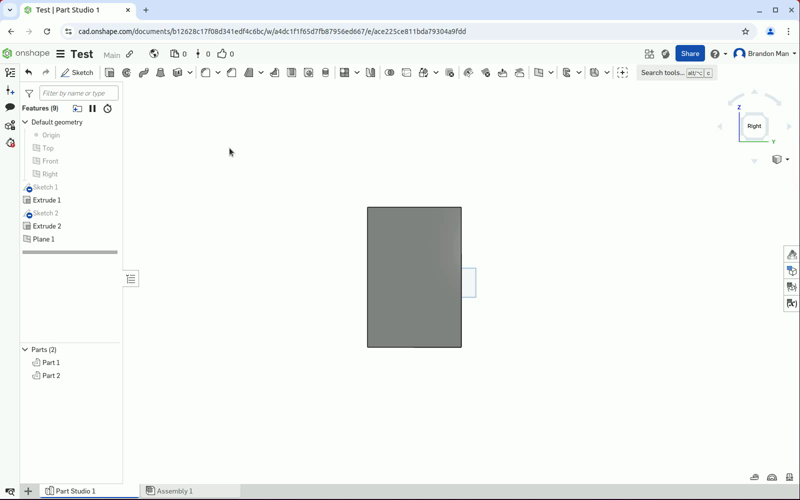
key(shift+s)
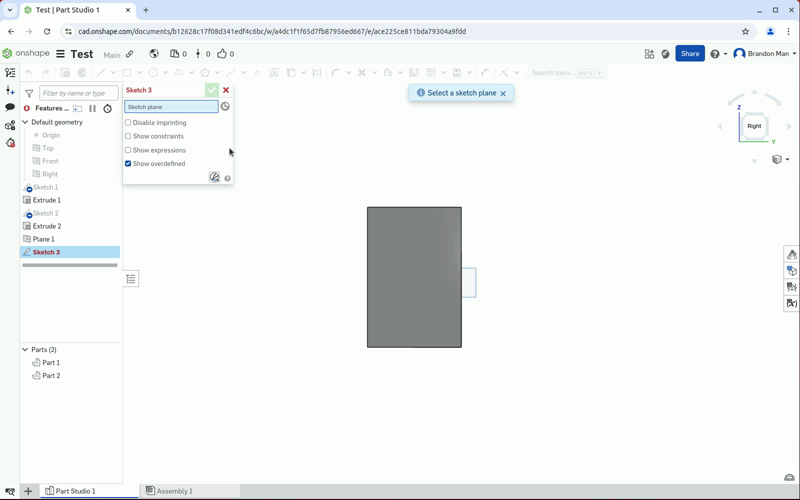
mouse_move(73, 241)
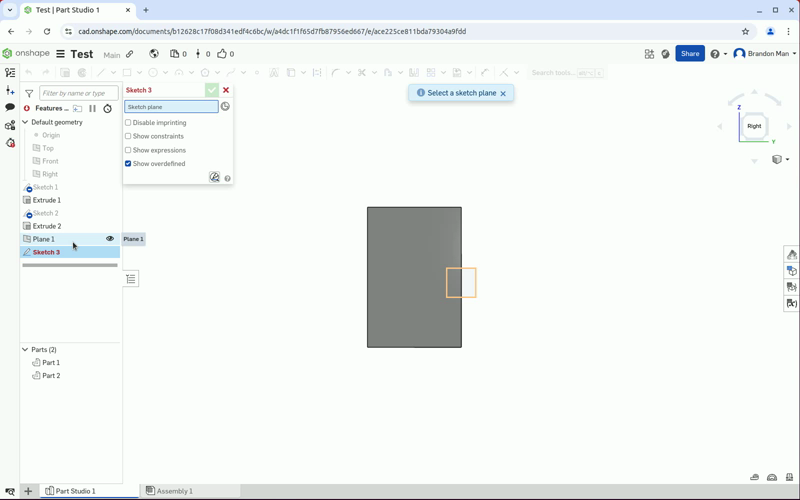
click(73, 241)
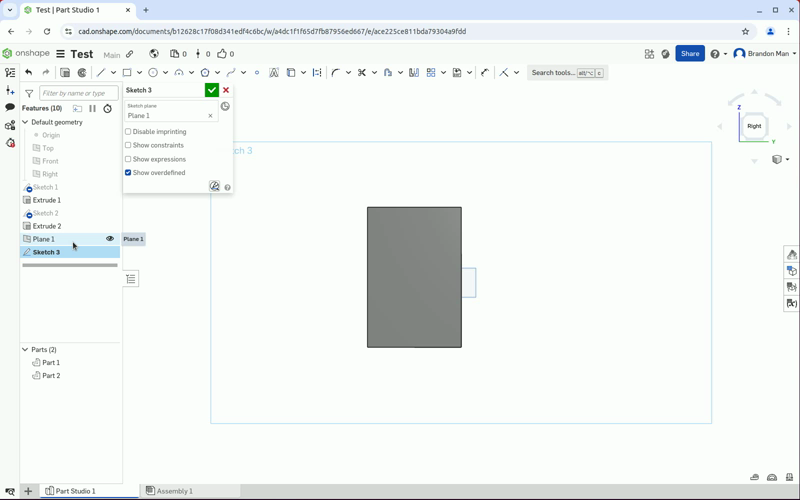
mouse_move(73, 352)
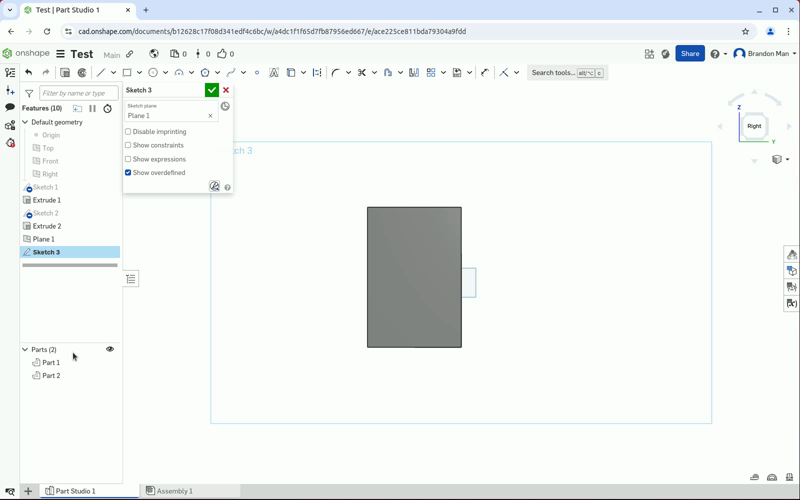
key(y)
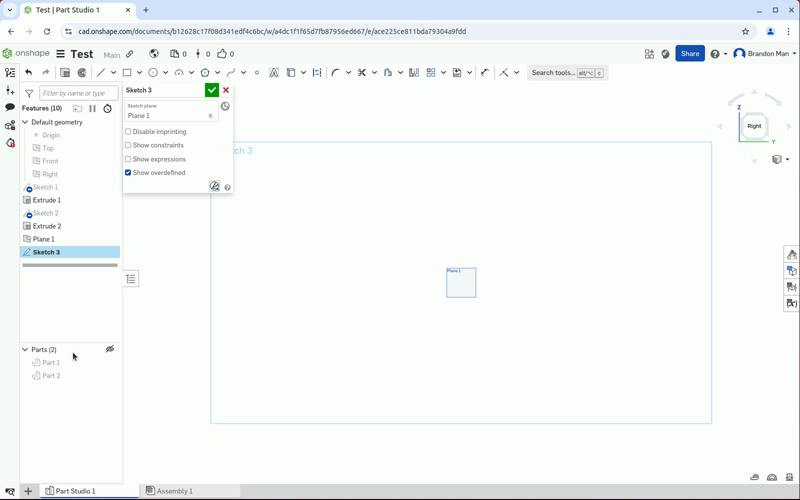
key(l)
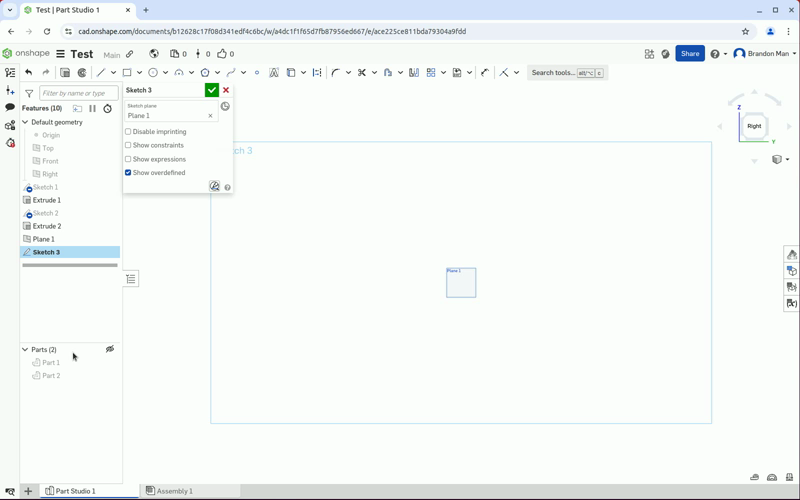
key_down(shift)
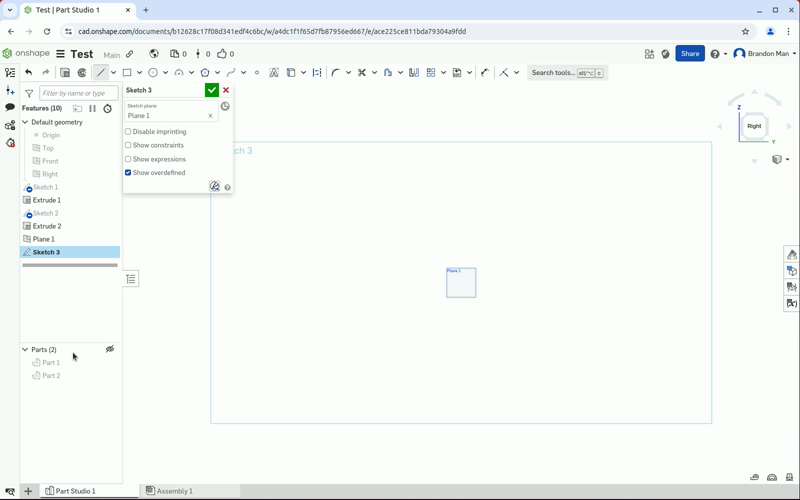
mouse_move(366, 300)
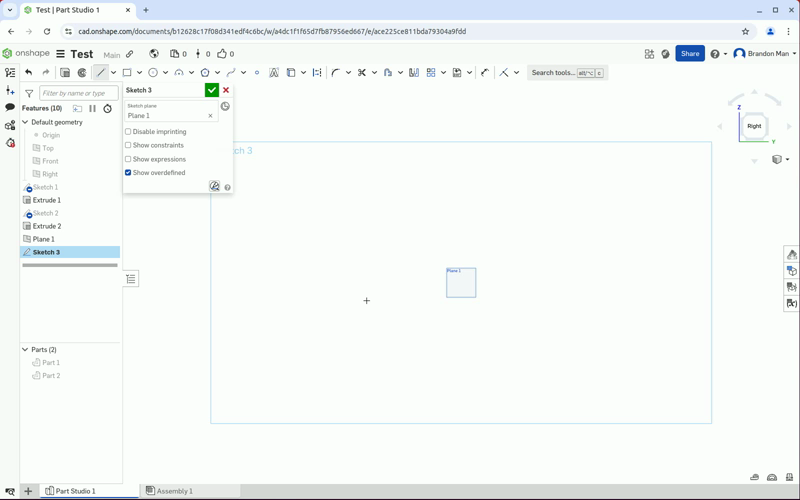
click(366, 300)
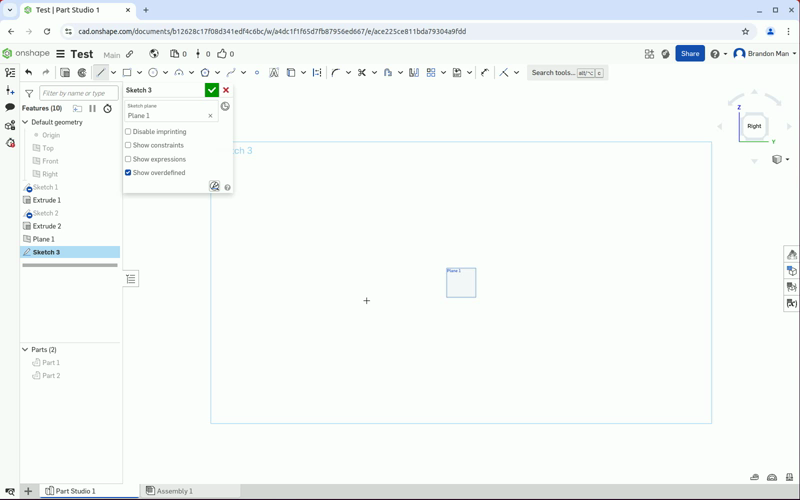
key_up(shift)
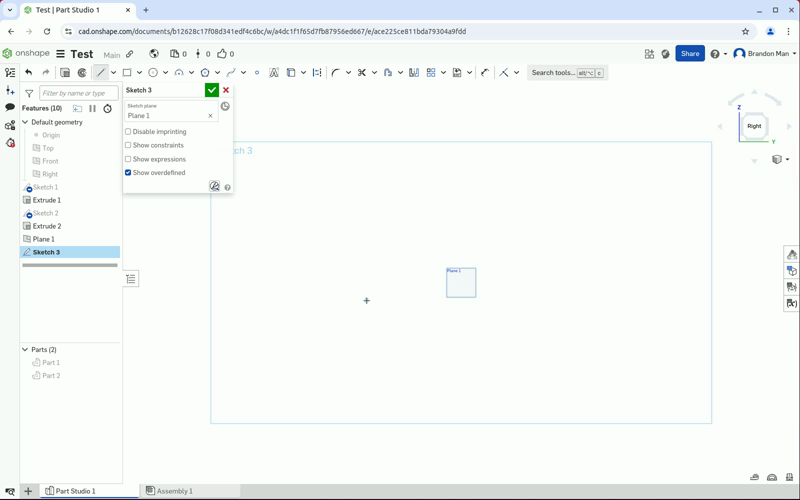
key_down(shift)
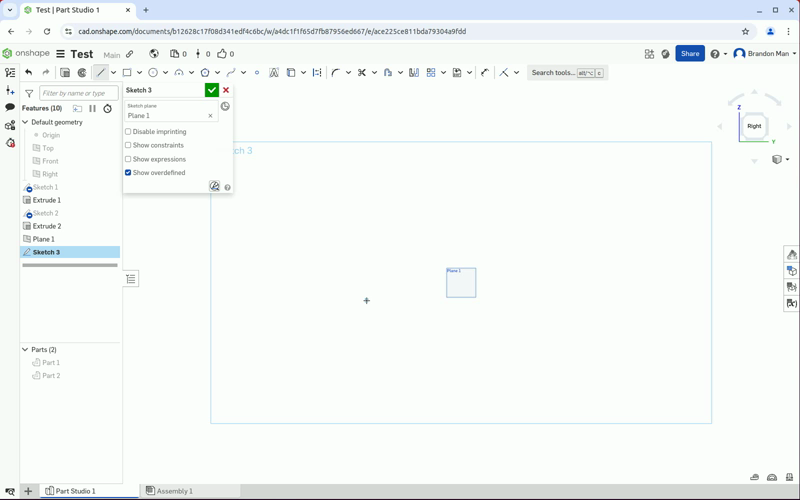
mouse_move(461, 300)
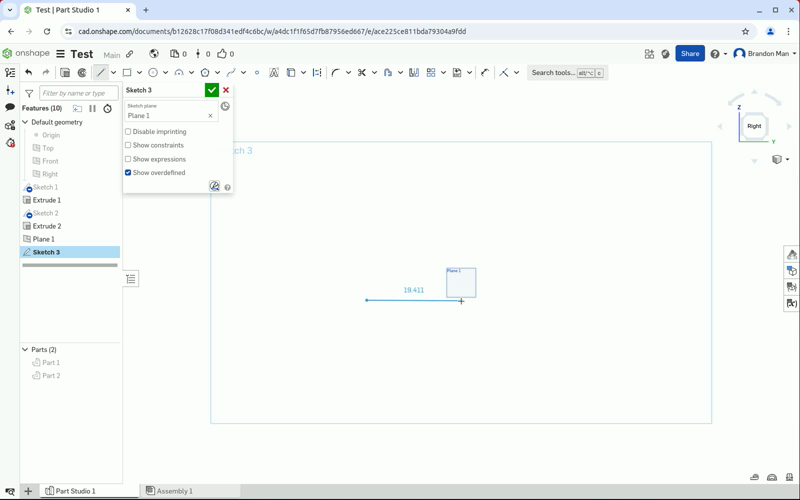
click(461, 300)
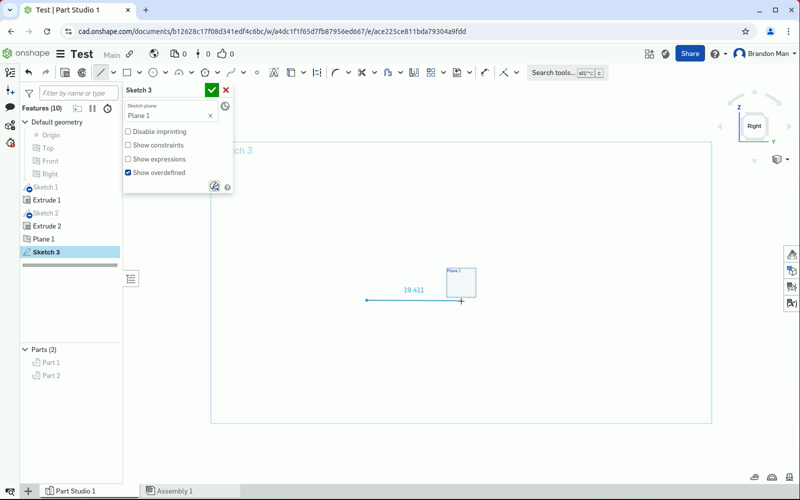
key_up(shift)
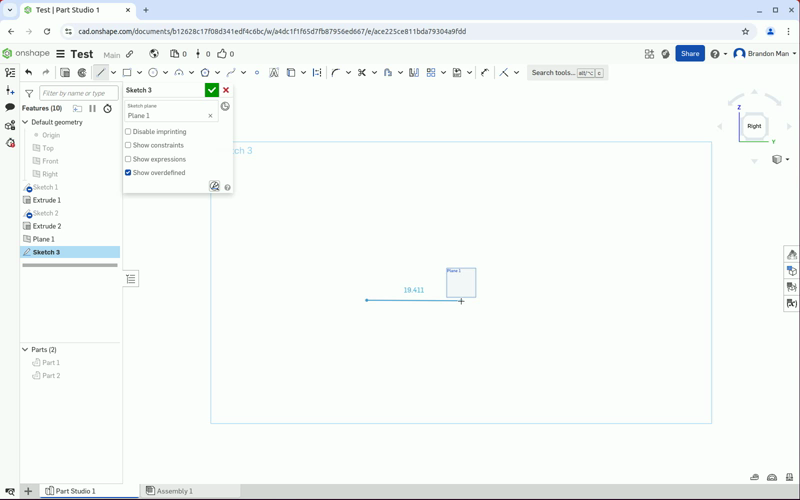
key_down(shift)
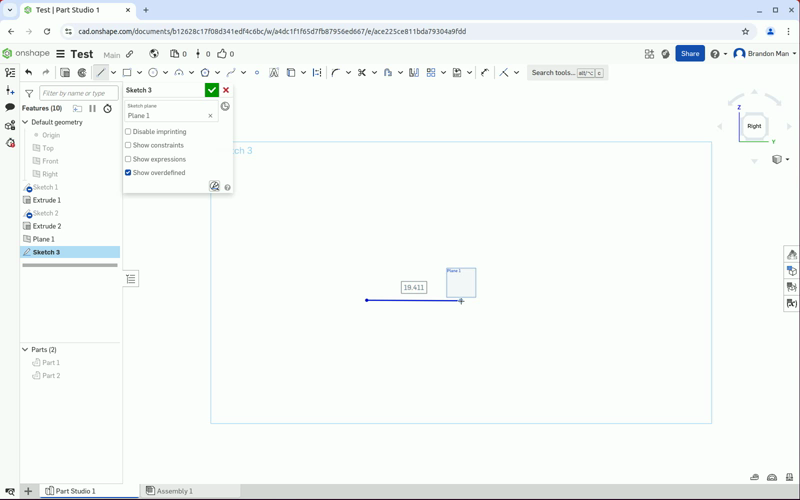
mouse_move(366, 206)
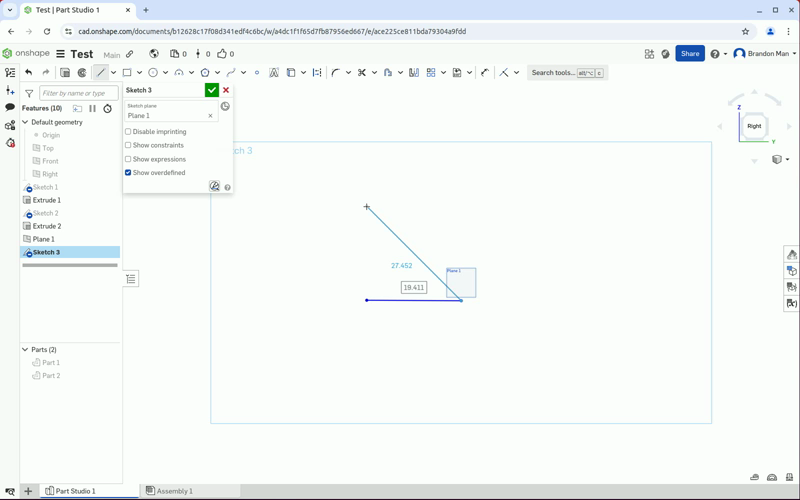
click(366, 206)
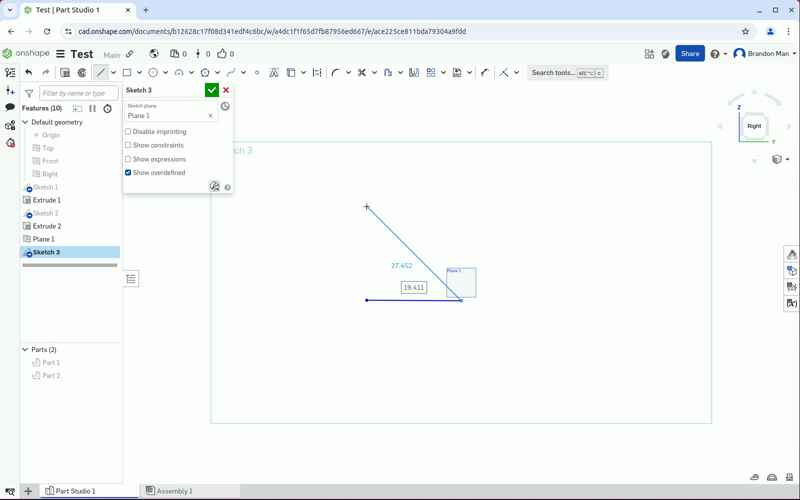
key_up(shift)
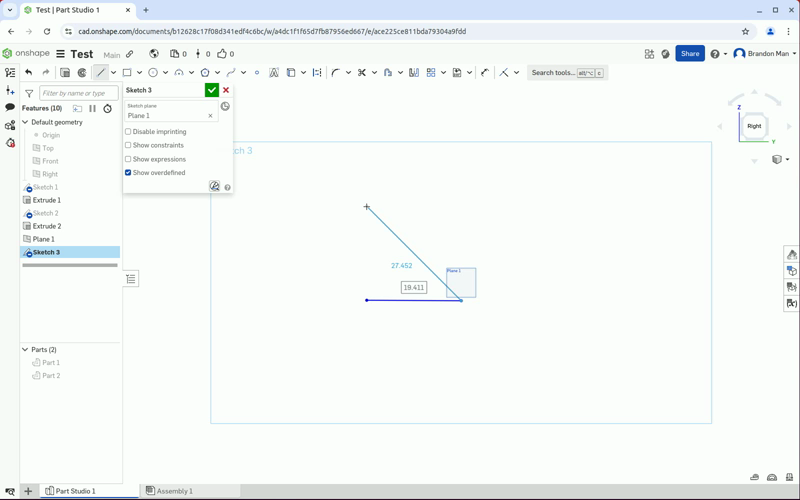
key_down(shift)
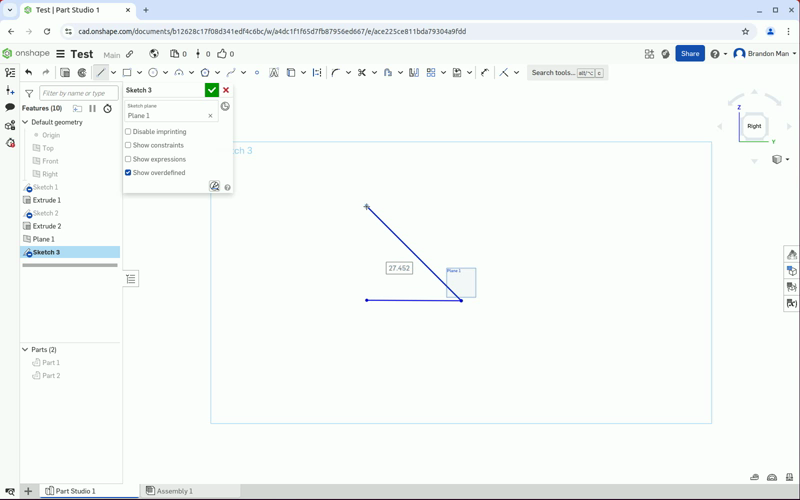
mouse_move(366, 300)
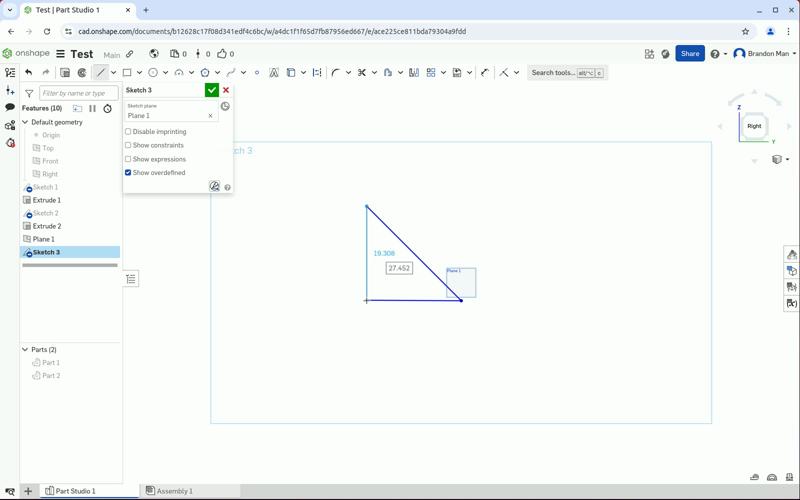
key_up(shift)
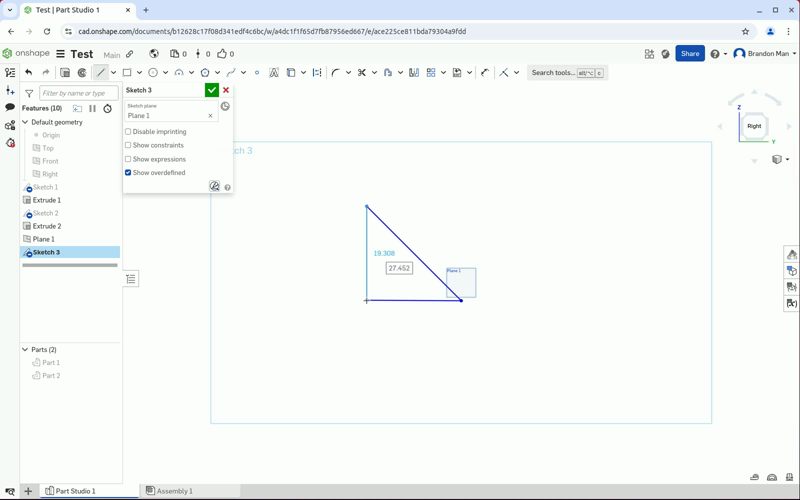
click(366, 300)
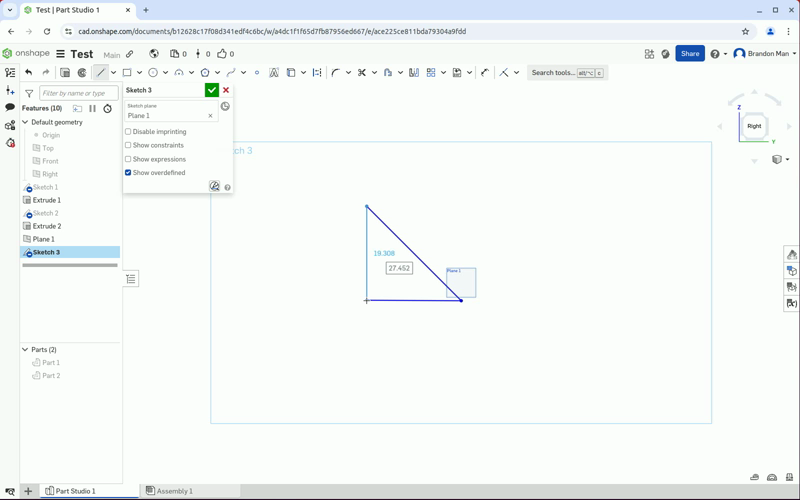
key(esc)
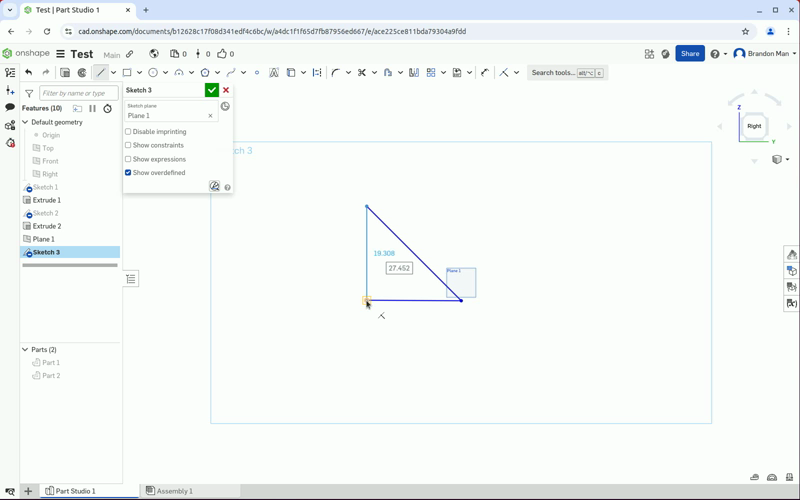
mouse_move(375, 284)
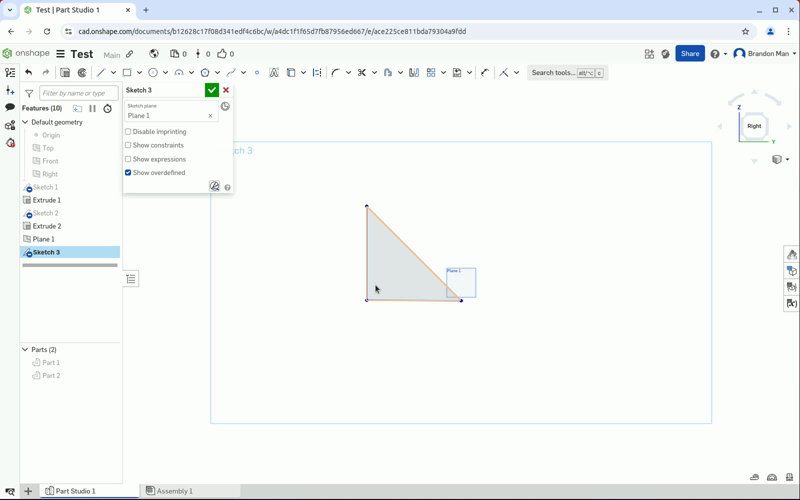
click(375, 284)
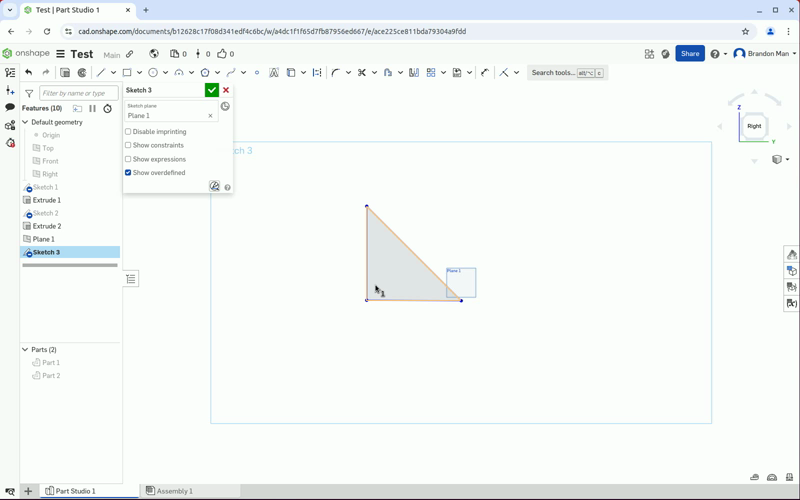
mouse_move(73, 352)
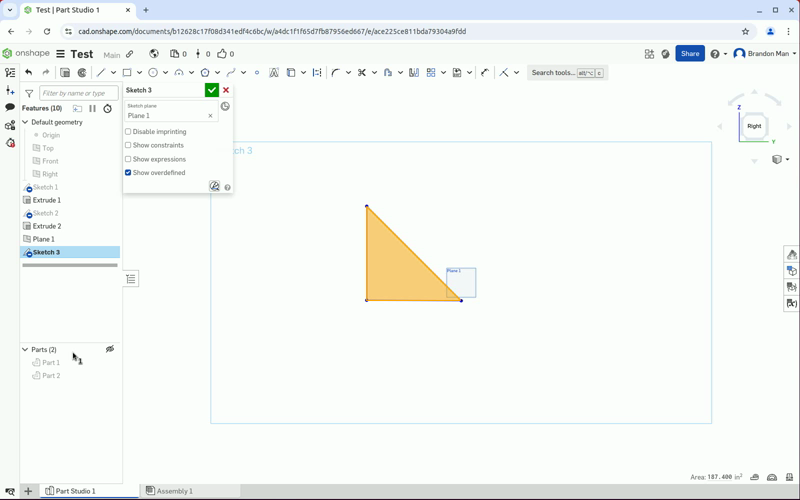
key(shift+y)
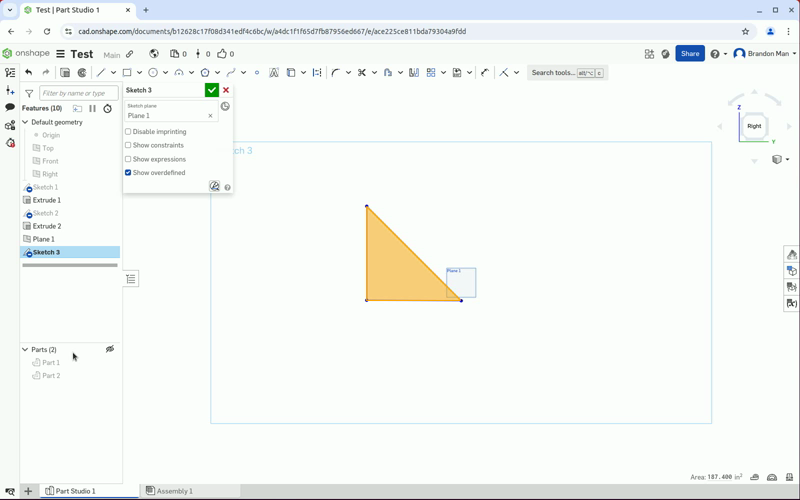
key(shift+e)
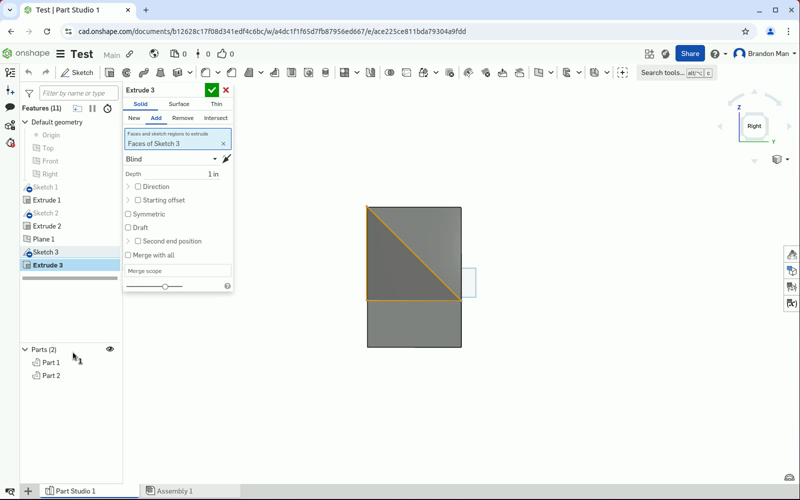
mouse_move(143, 106)
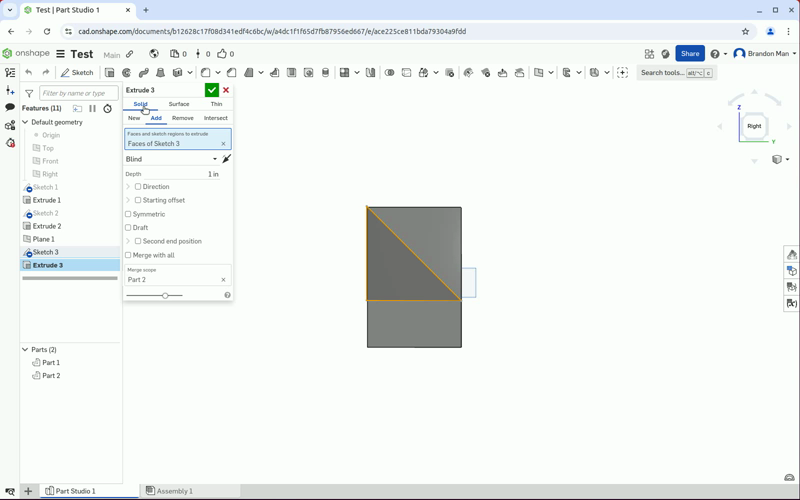
click(143, 106)
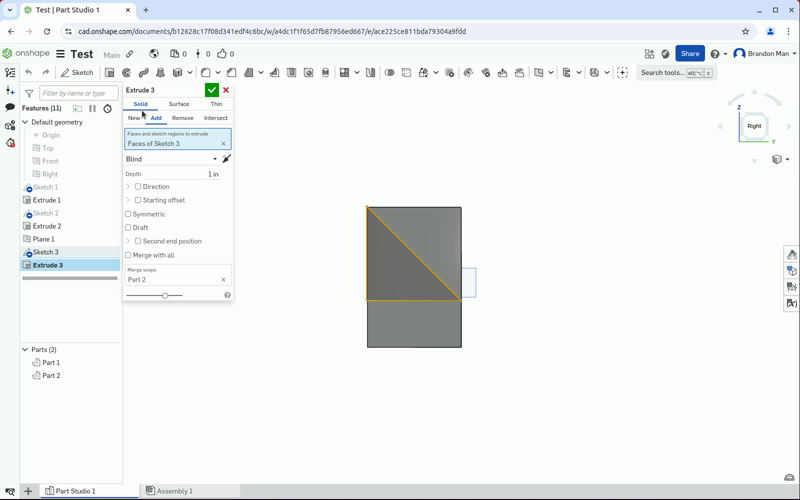
mouse_move(137, 120)
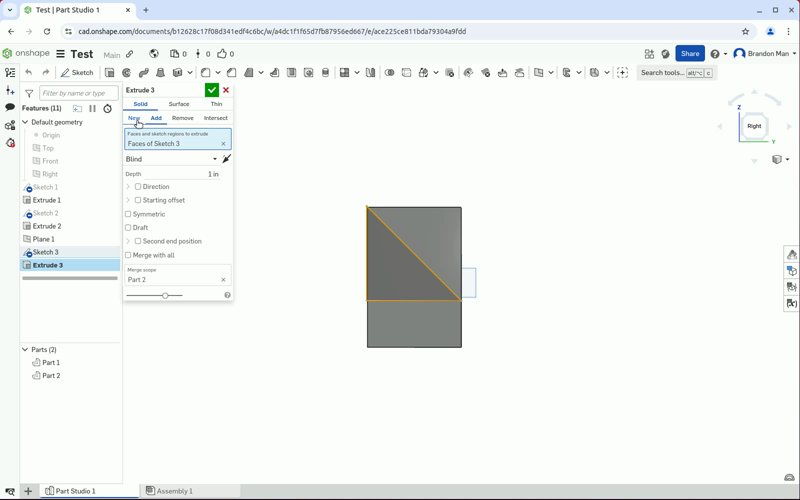
click(137, 120)
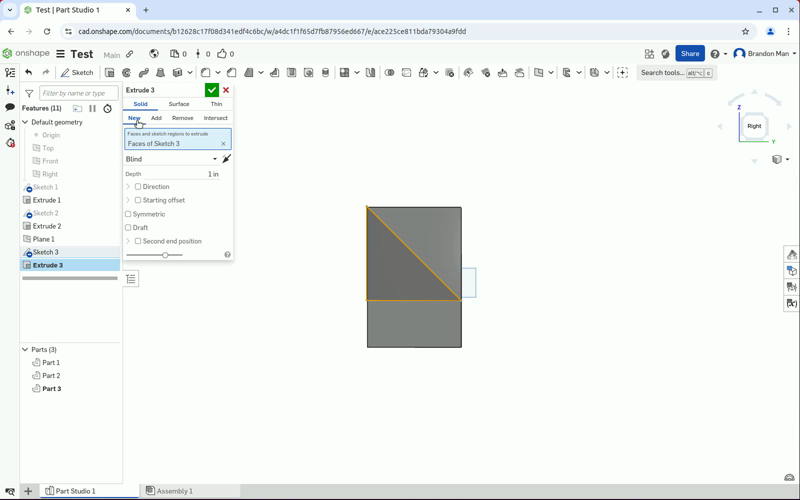
key(tab, 4)
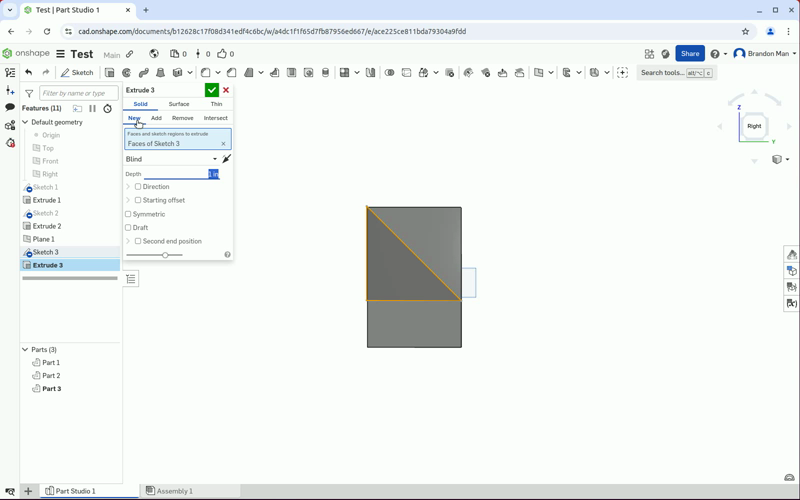
text(9.628)
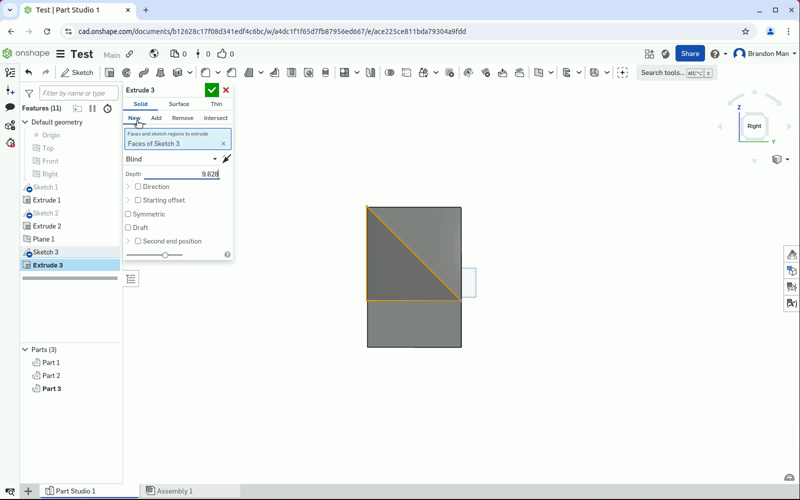
key(enter)
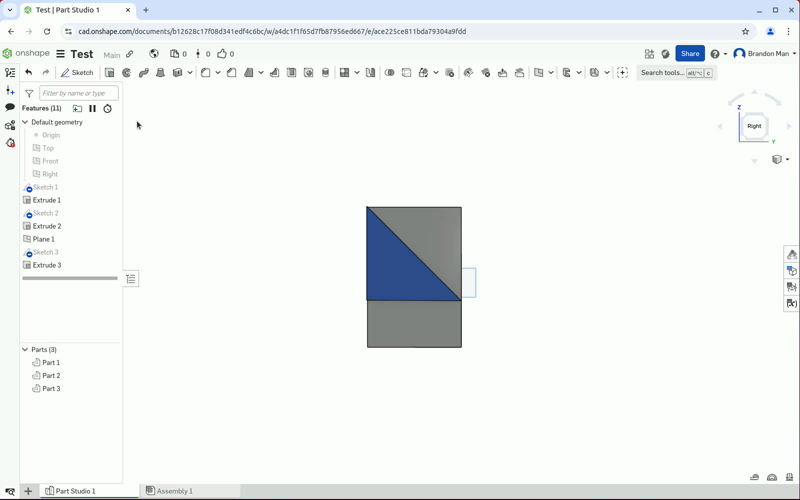
key(shift+h)
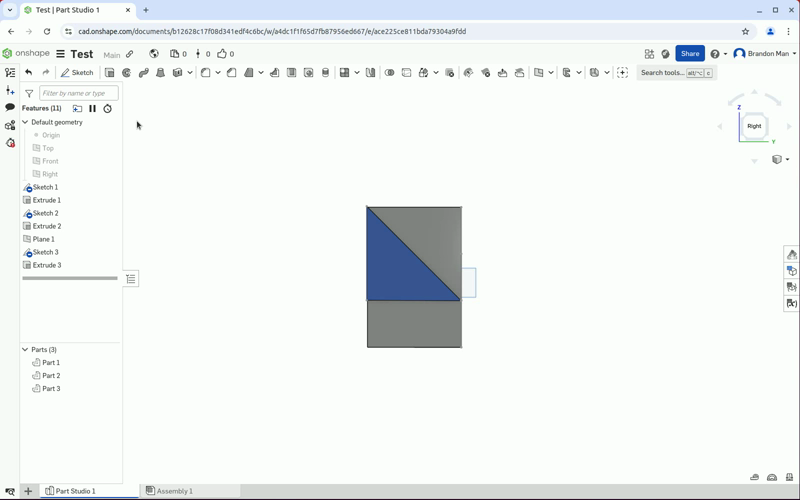
key(shift+h)
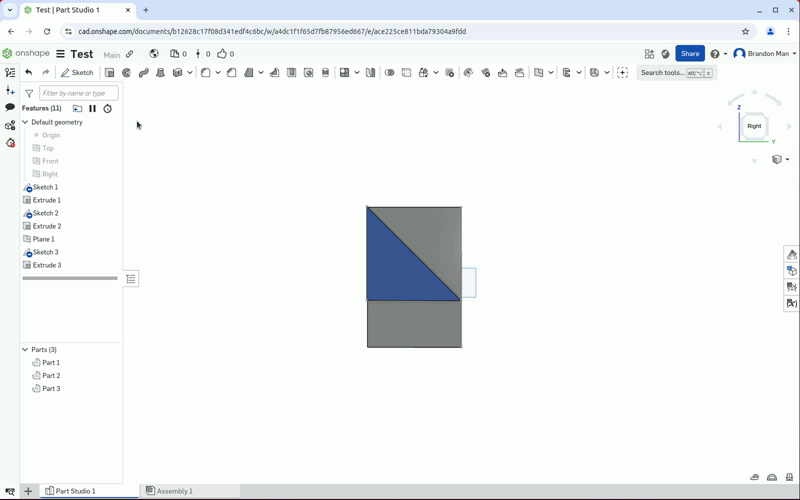
key(shift+7)
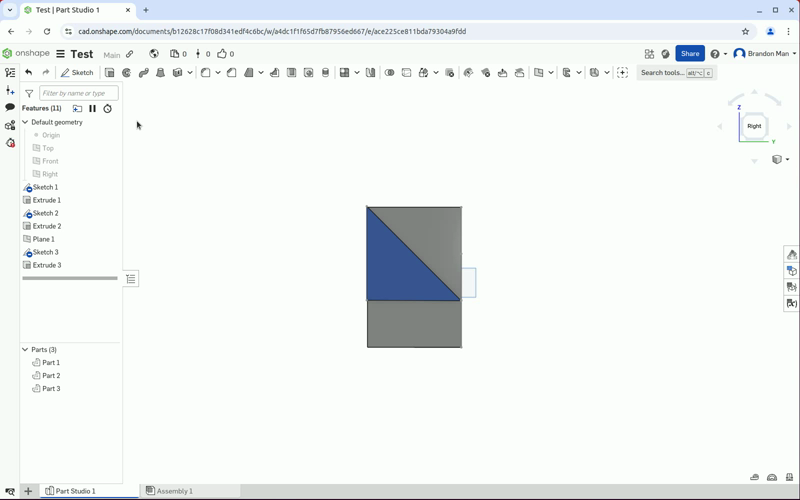
key(right, 2)
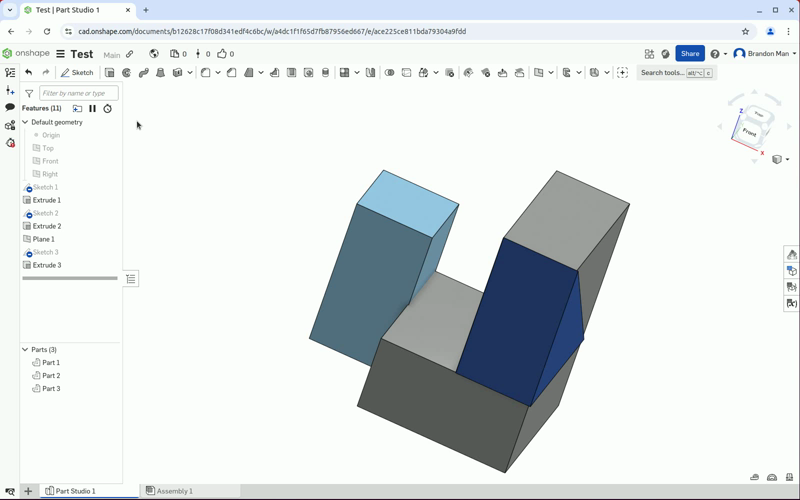
key(down, 2)
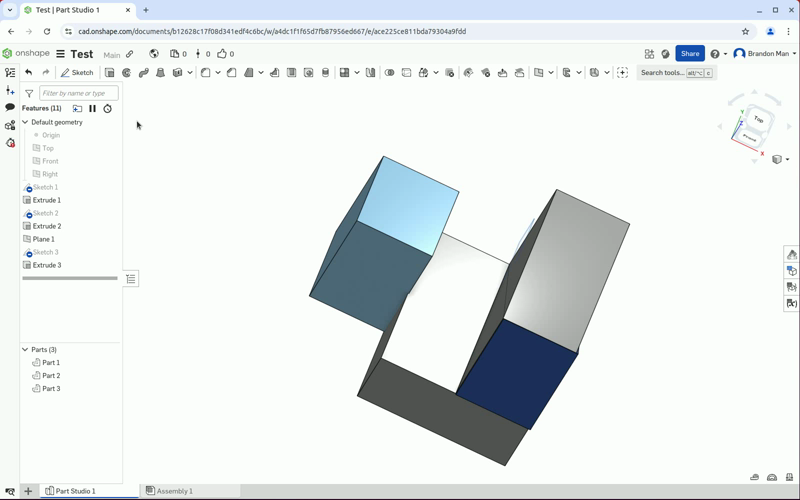
key(up, 2)
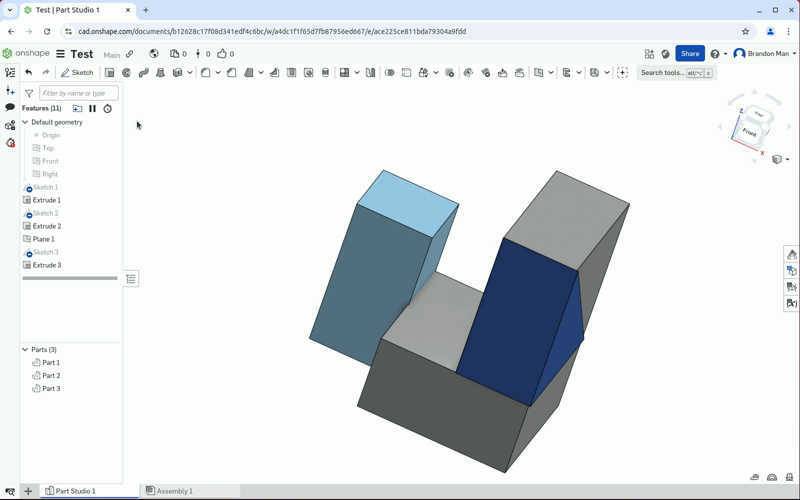
key(left, 2)
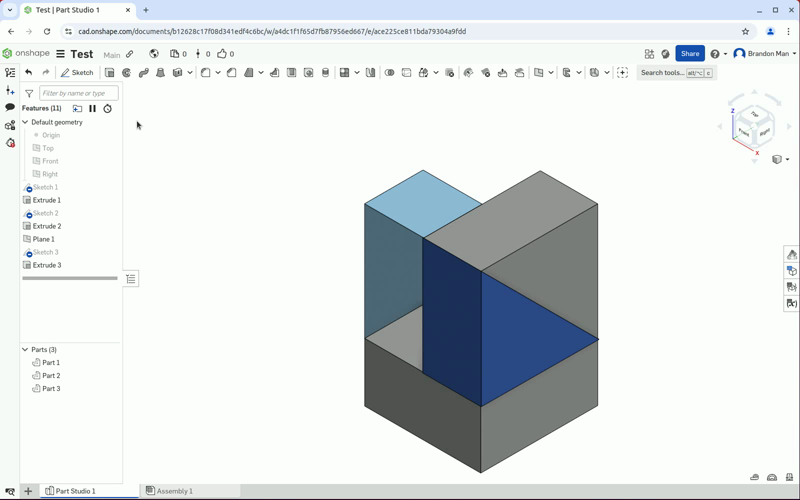
mouse_move(73, 189)
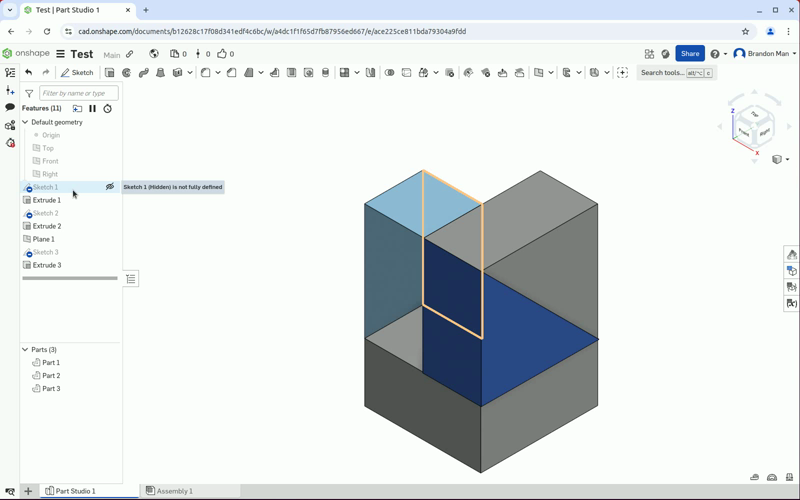
click(73, 189)